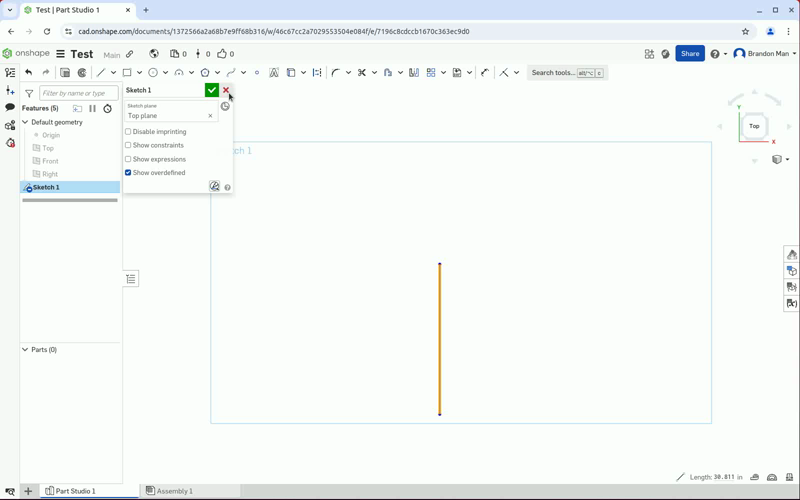
key(shift+h)
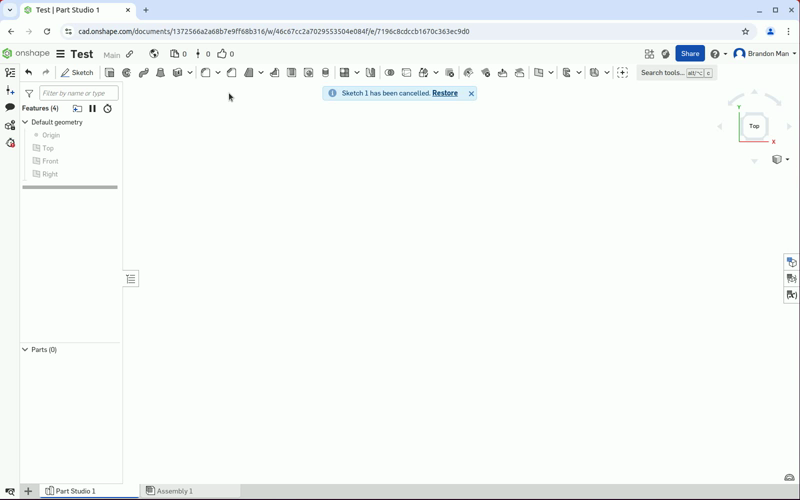
mouse_move(73, 352)
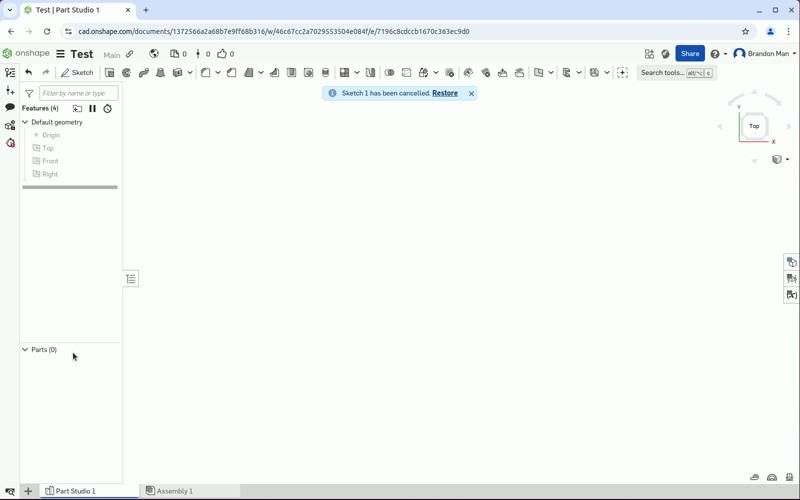
key(y)
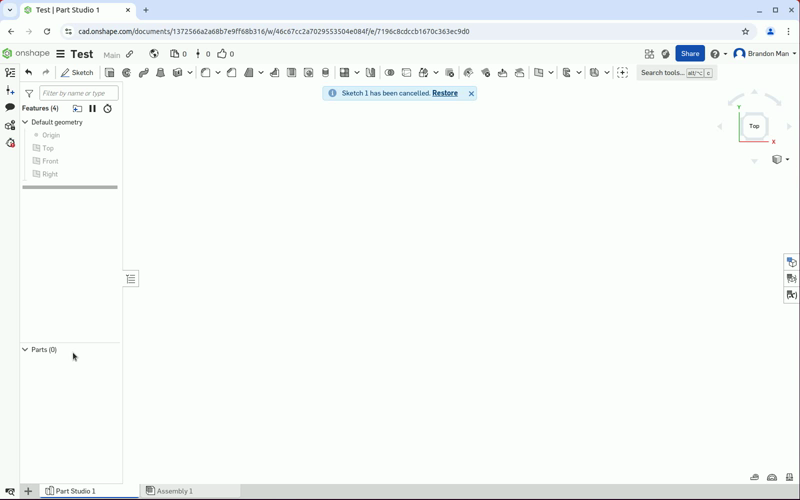
key(shift+p)
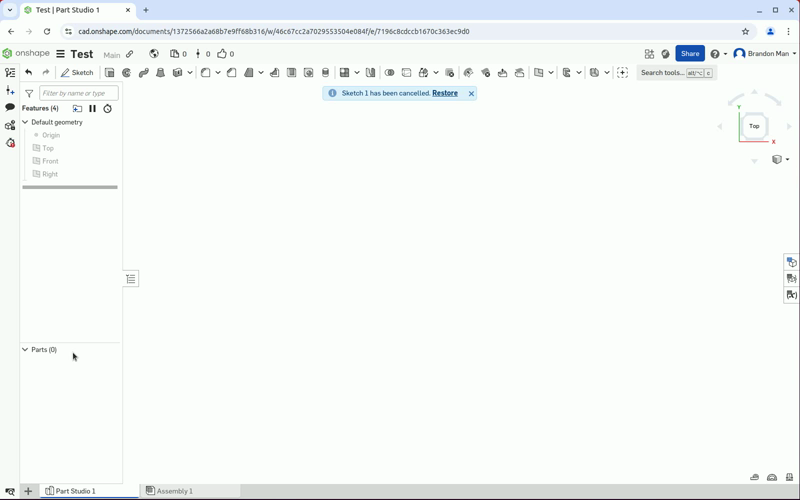
key(space)
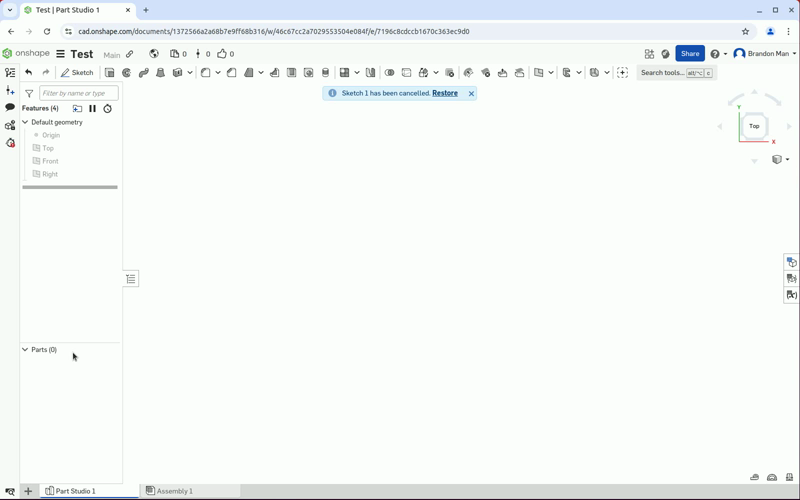
key_down(shift)
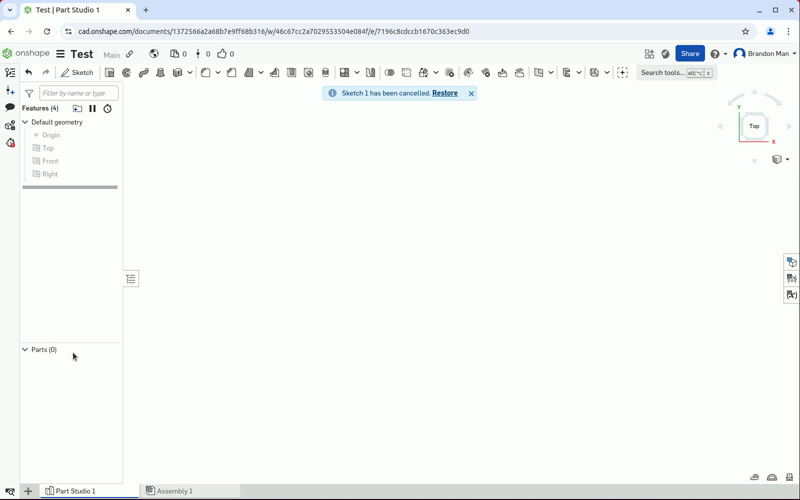
key(up)
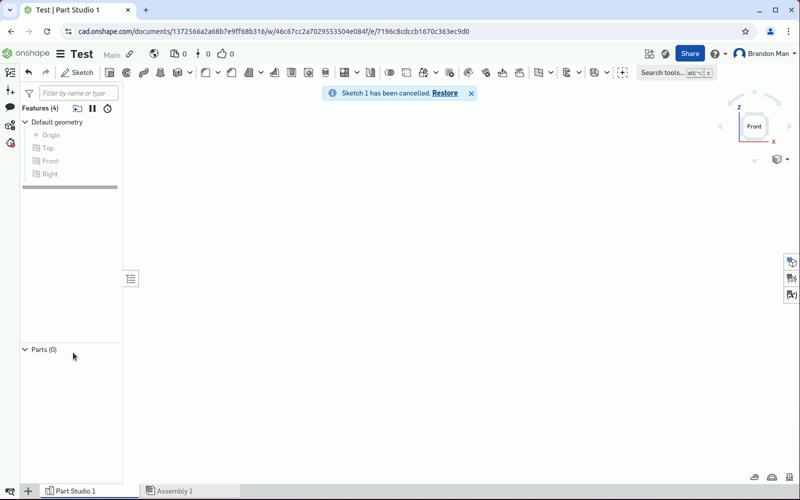
key_up(shift)
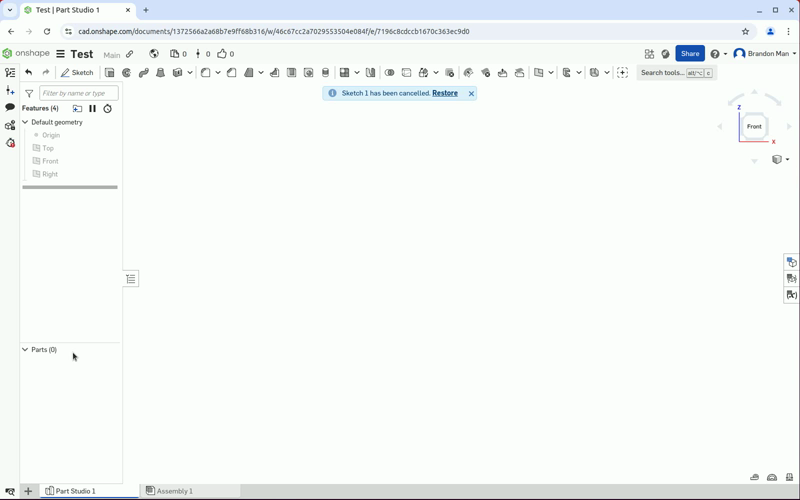
mouse_move(73, 352)
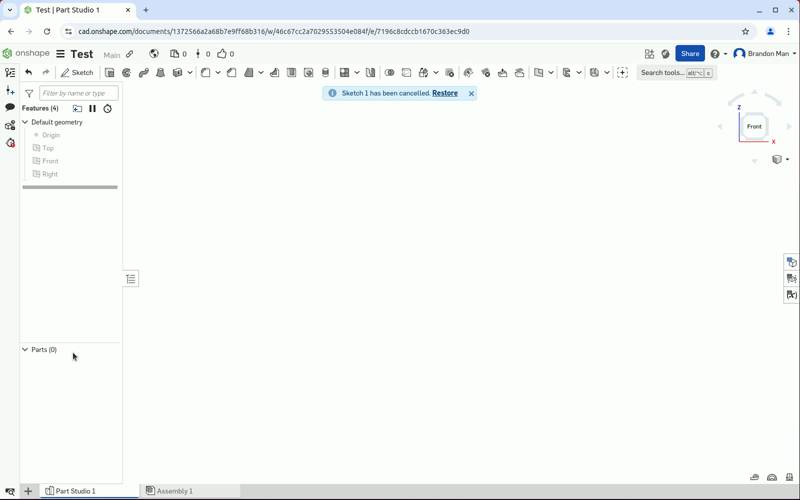
key(shift+y)
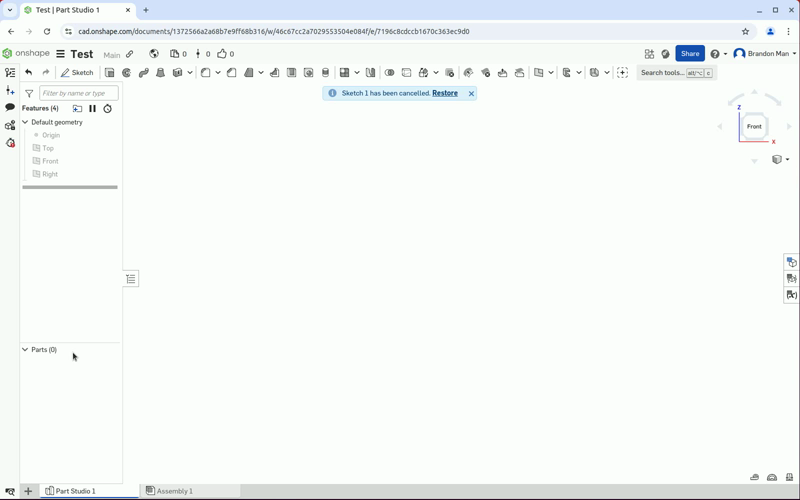
key(shift+s)
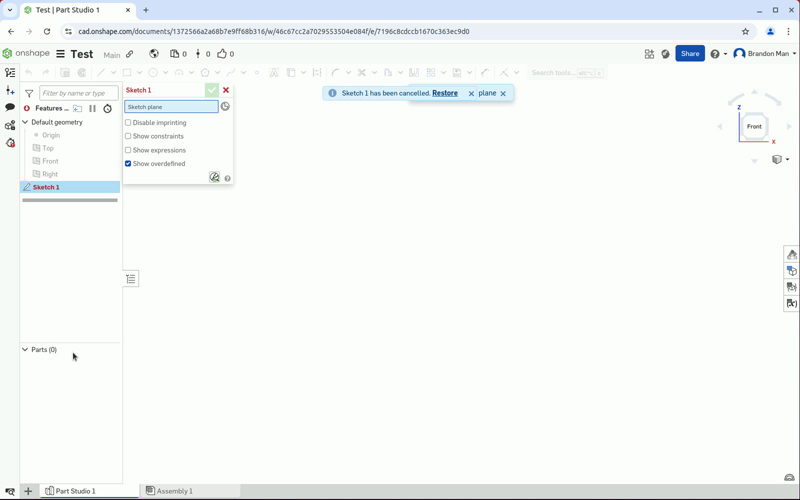
mouse_move(73, 163)
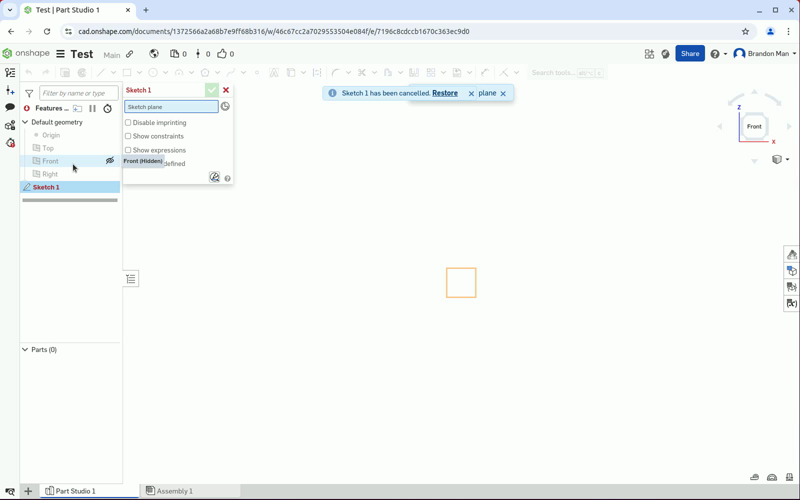
click(73, 163)
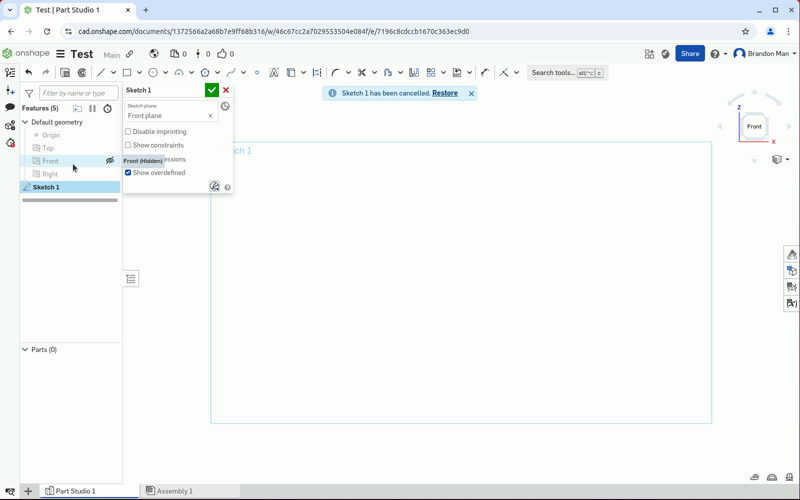
mouse_move(73, 352)
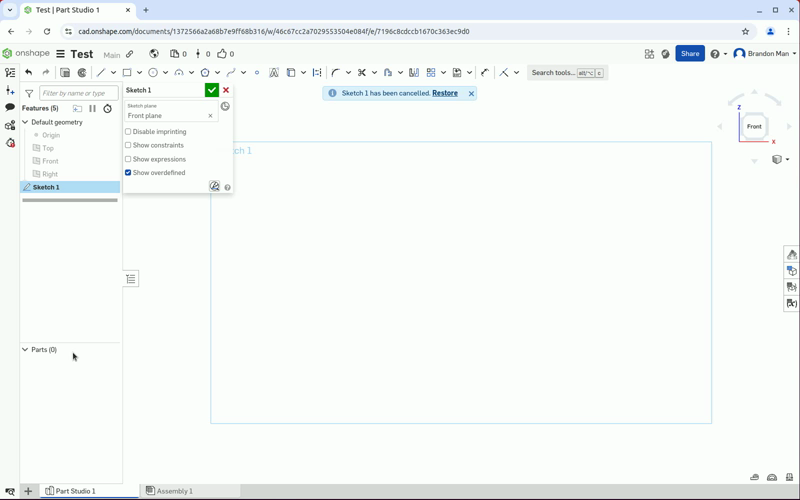
key(y)
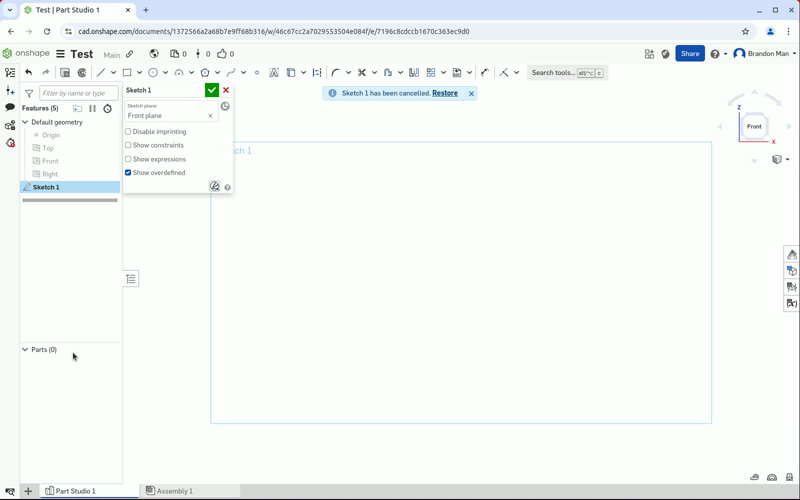
key(l)
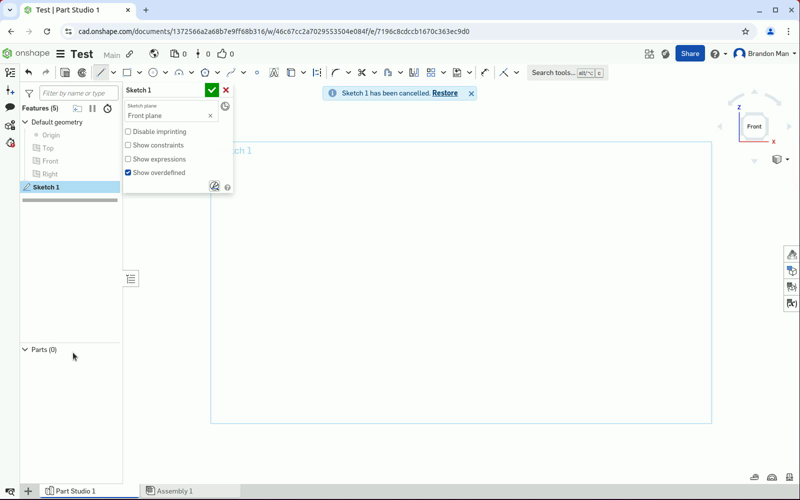
key_down(shift)
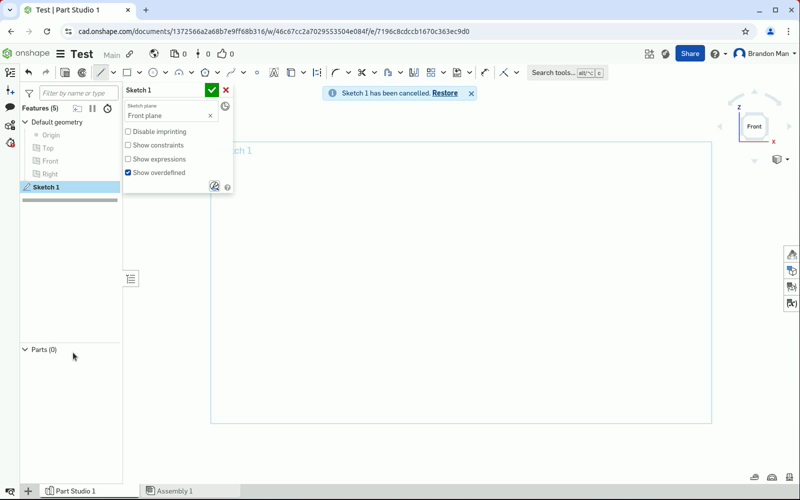
mouse_move(356, 262)
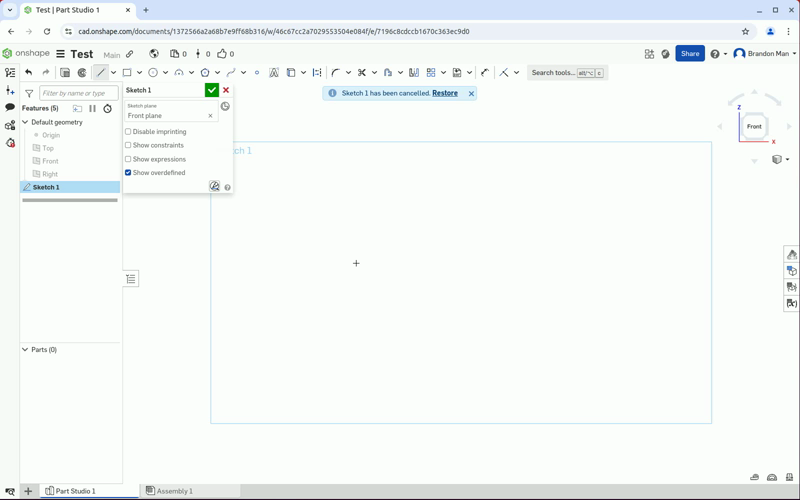
click(356, 262)
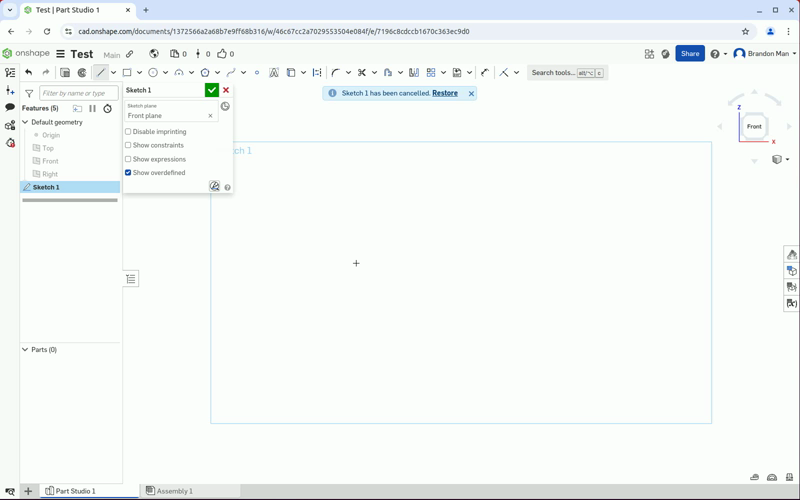
key_up(shift)
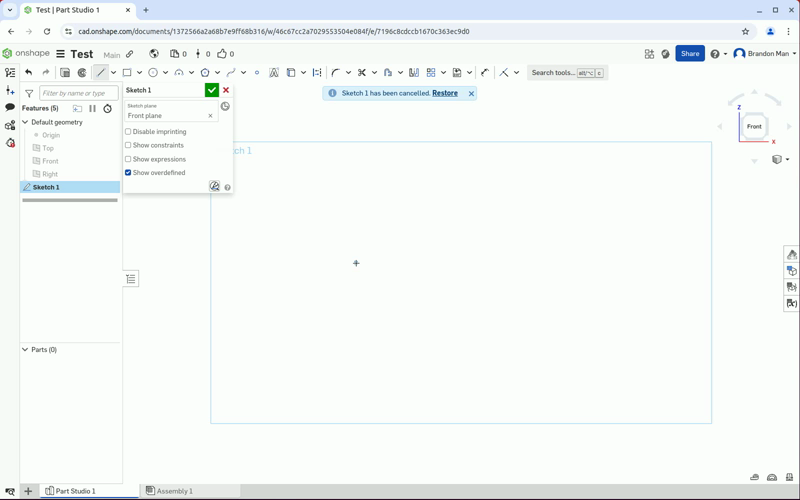
key_down(shift)
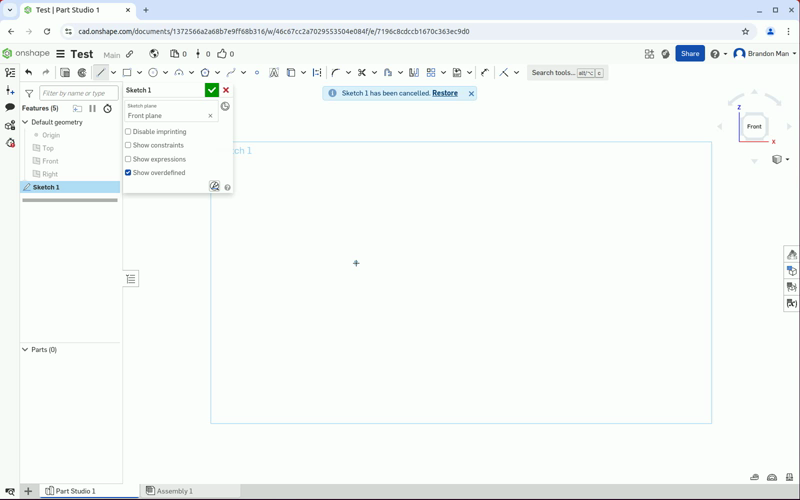
mouse_move(507, 263)
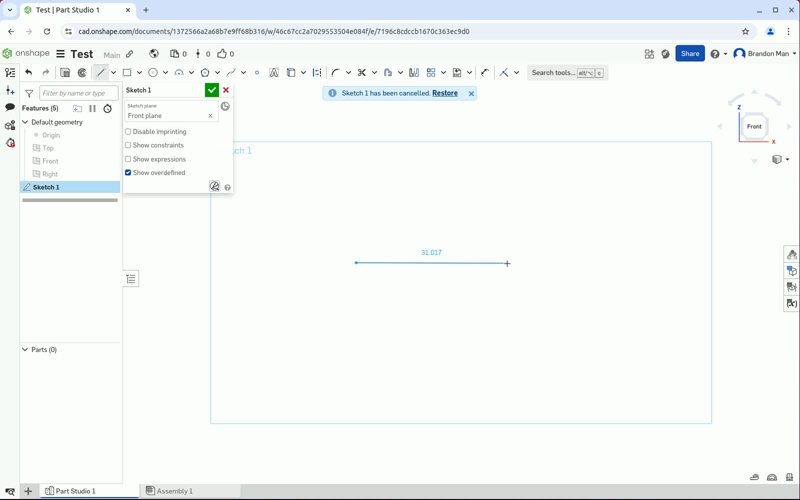
click(507, 263)
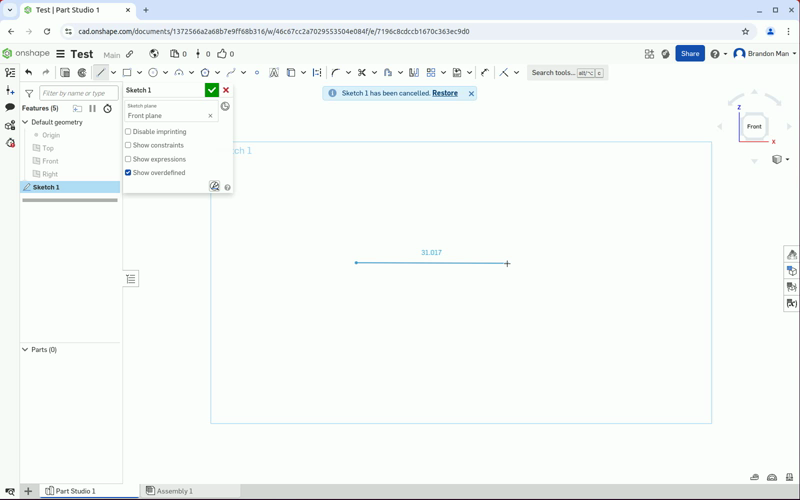
key_up(shift)
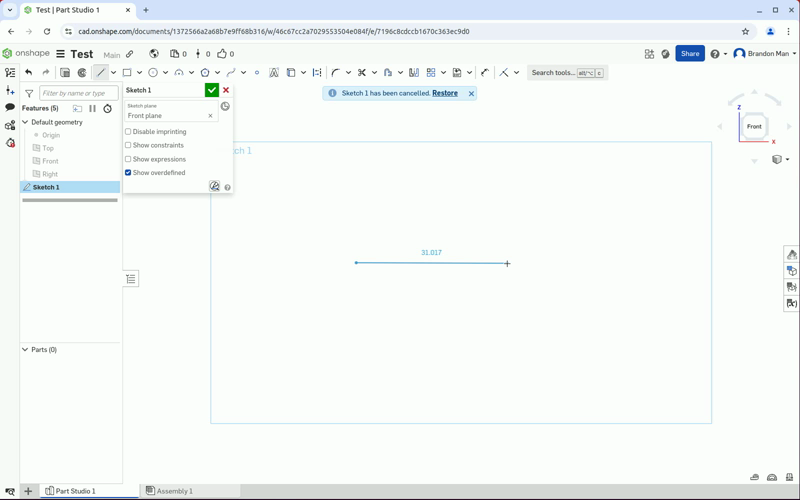
key_down(shift)
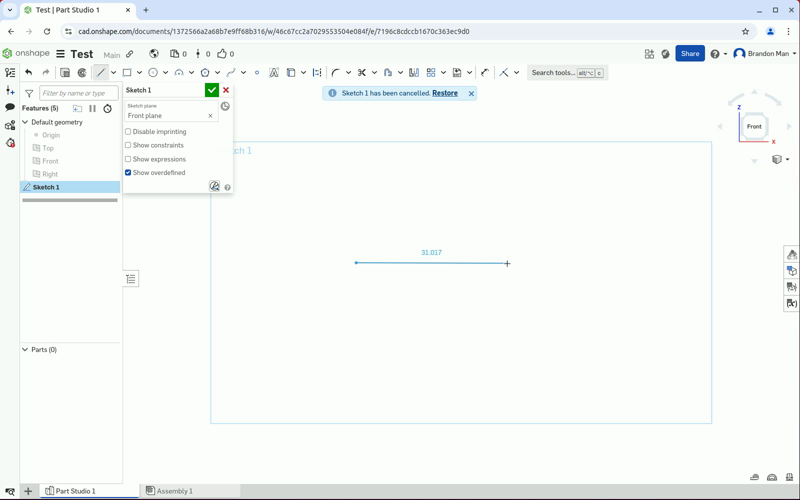
mouse_move(447, 177)
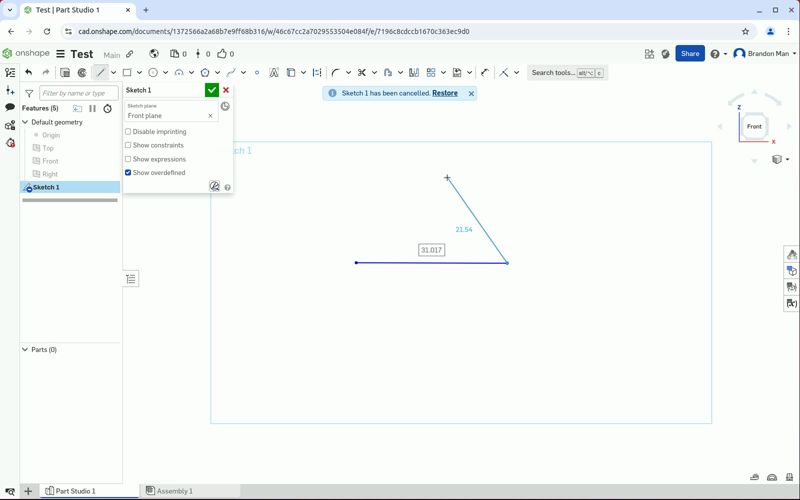
click(447, 177)
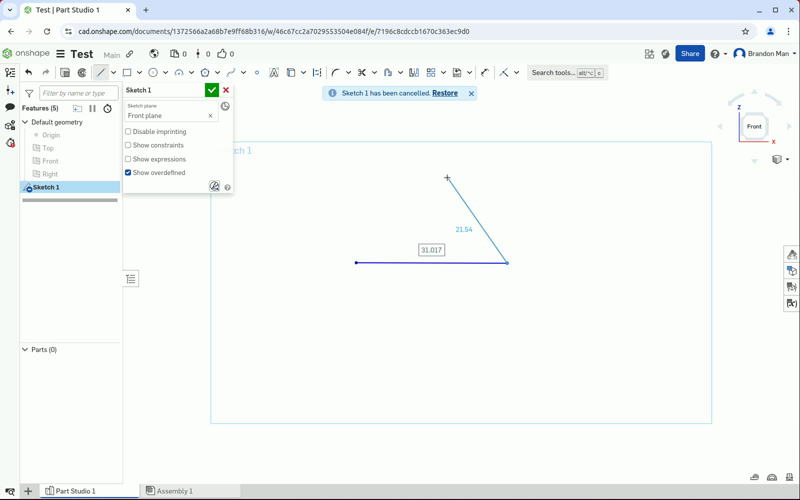
key_up(shift)
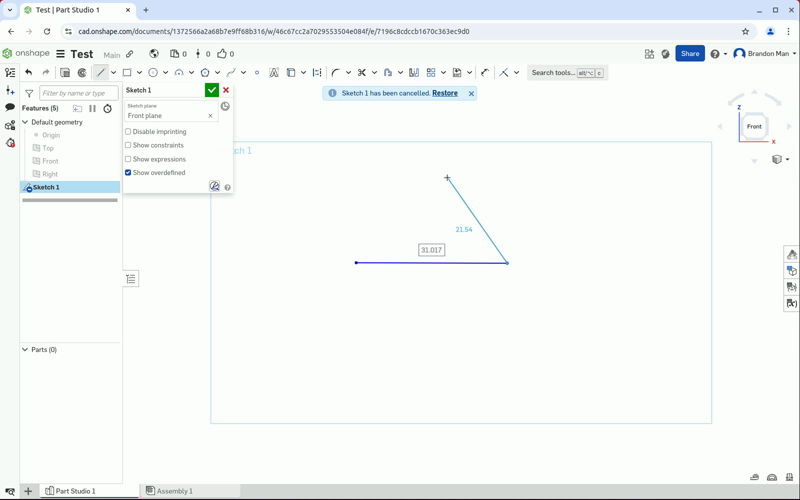
key(esc)
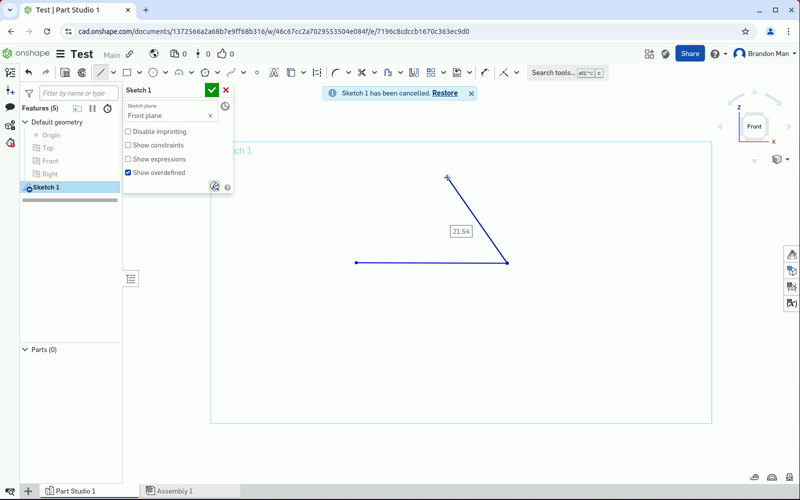
key(a)
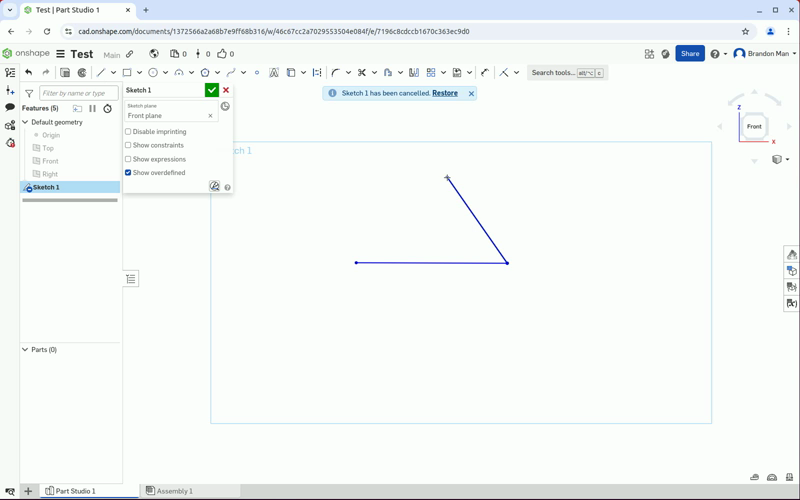
mouse_move(447, 177)
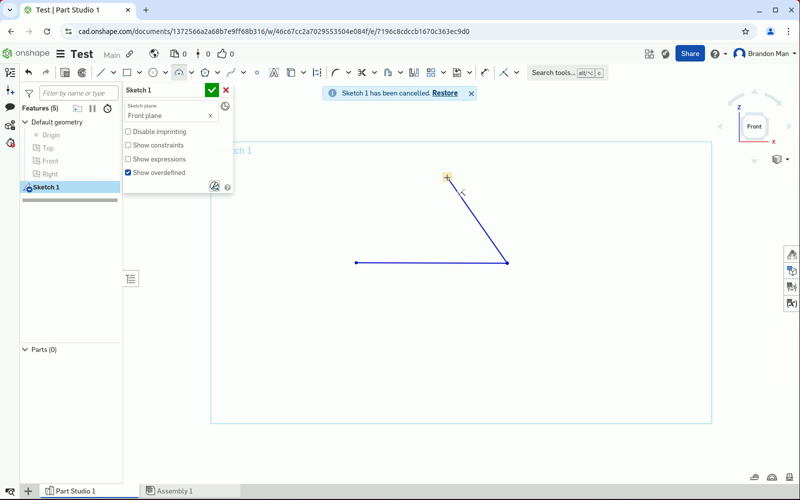
click(447, 177)
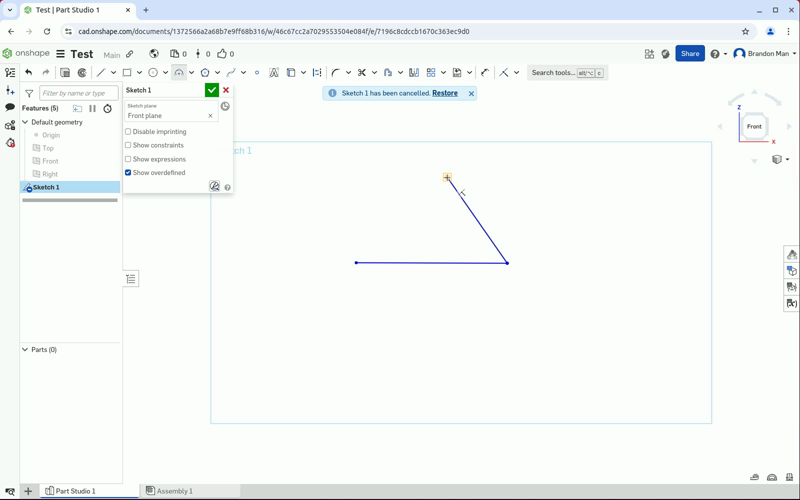
key_down(shift)
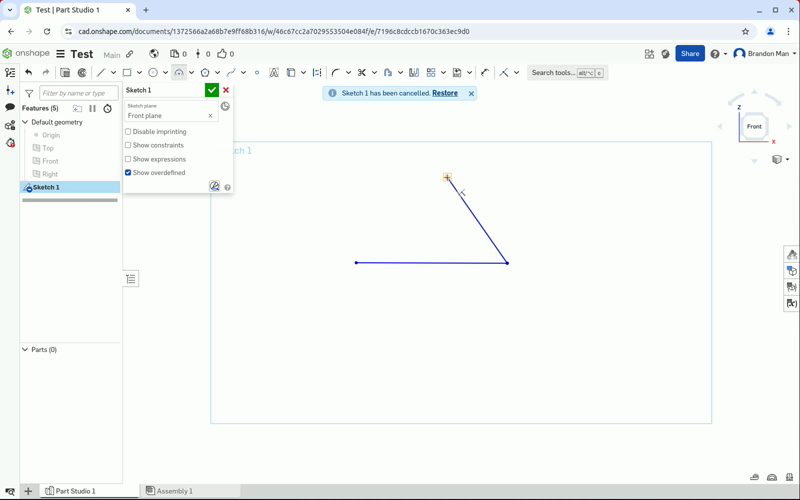
mouse_move(419, 177)
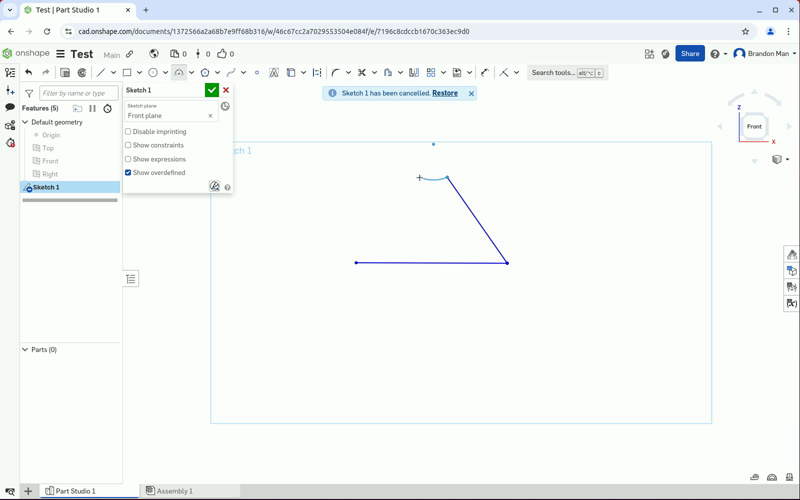
click(419, 177)
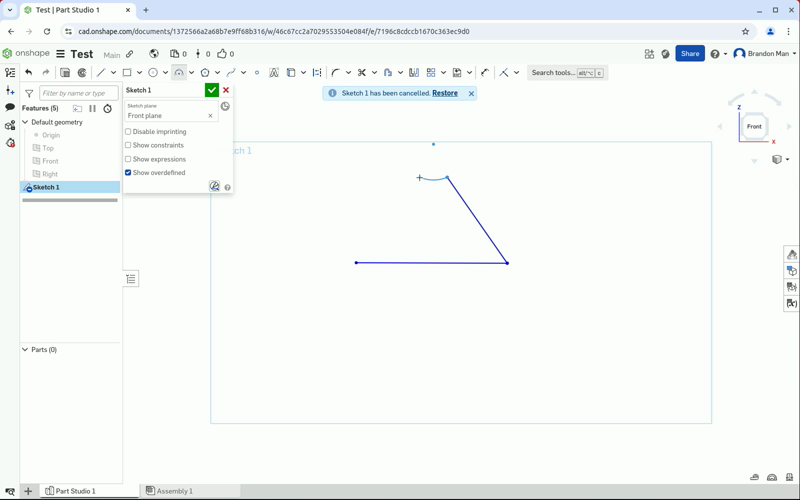
mouse_move(433, 170)
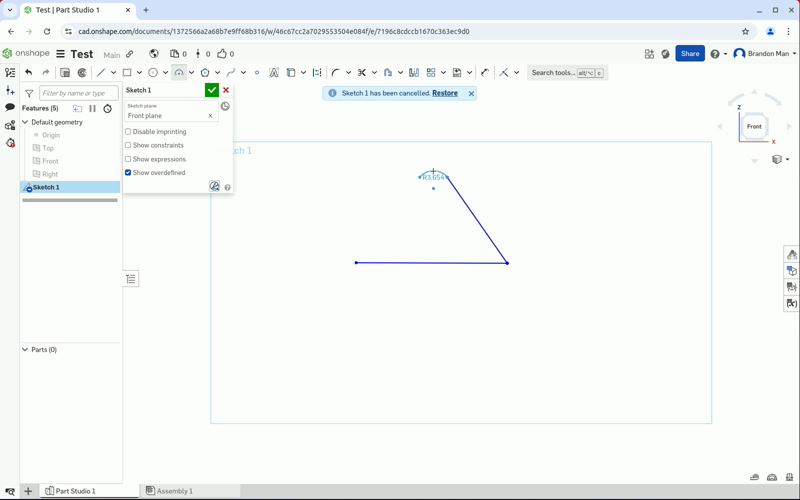
click(433, 170)
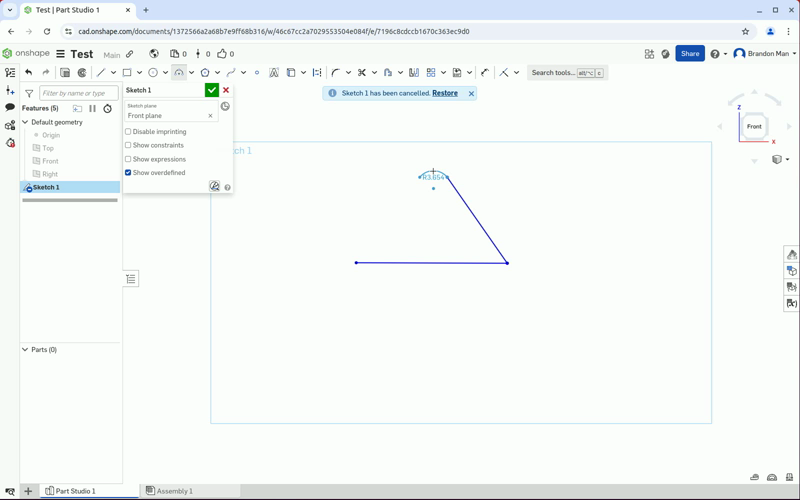
key_up(shift)
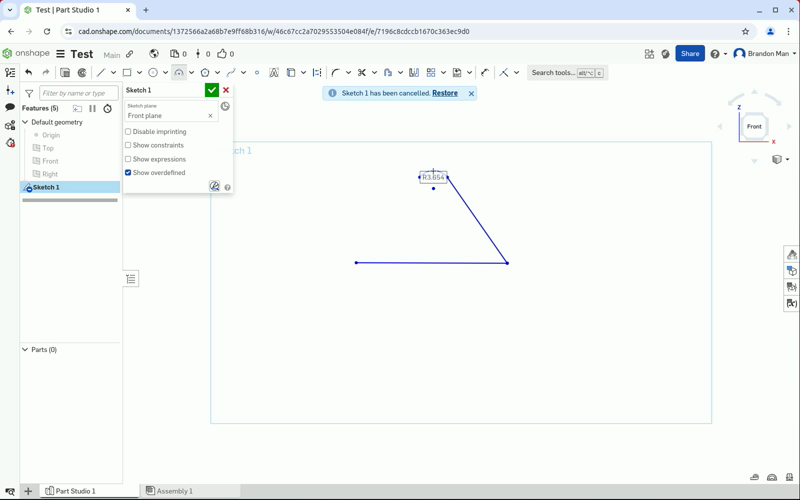
key(esc)
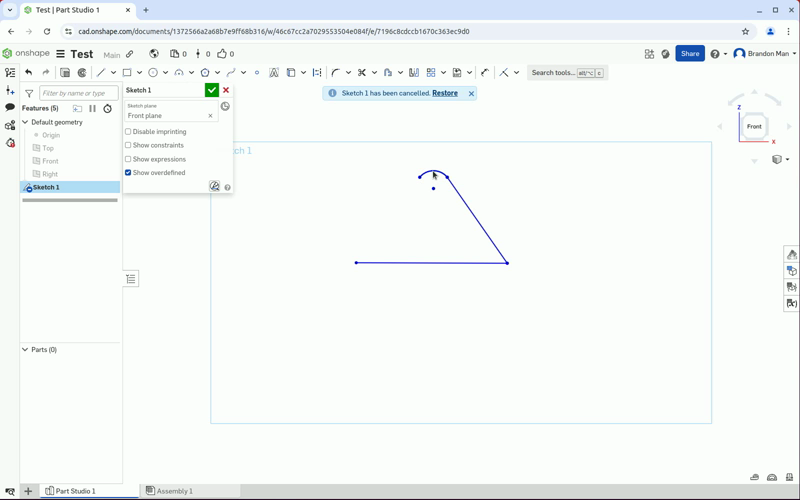
key(l)
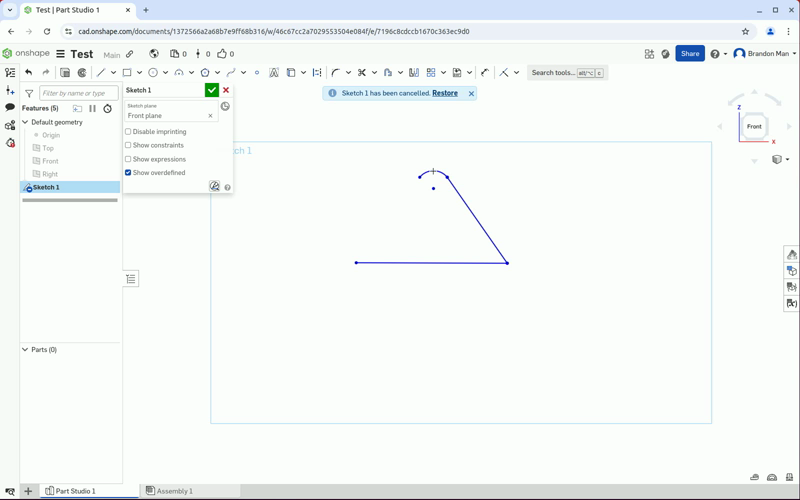
mouse_move(419, 177)
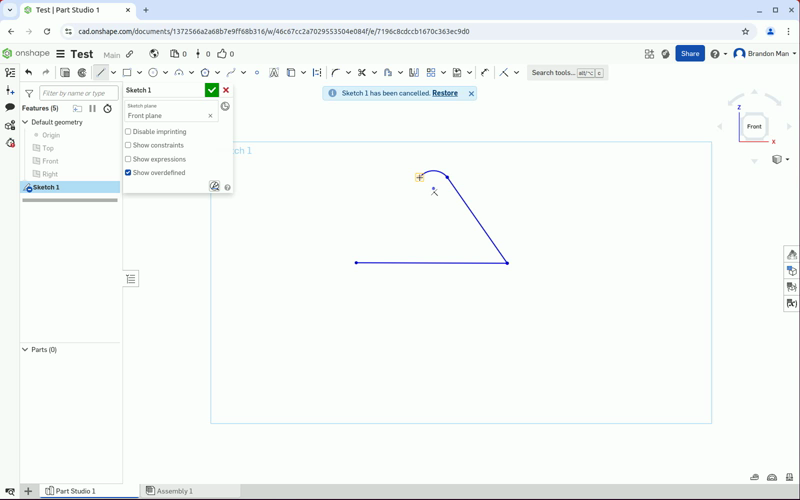
click(419, 177)
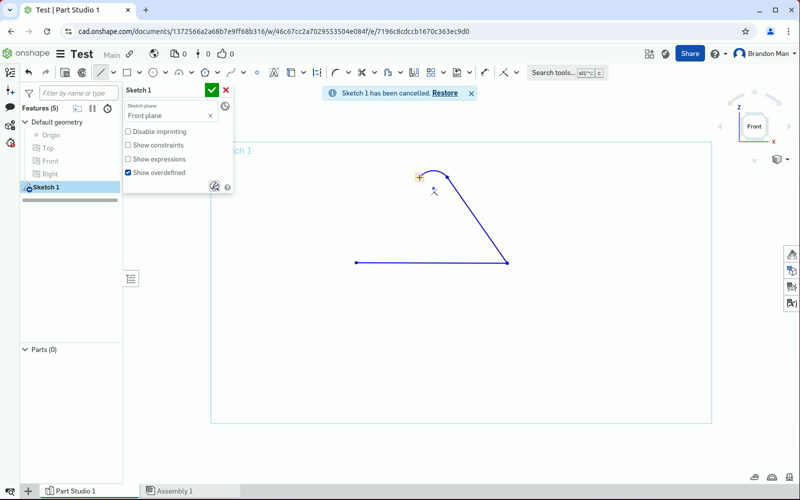
key_down(shift)
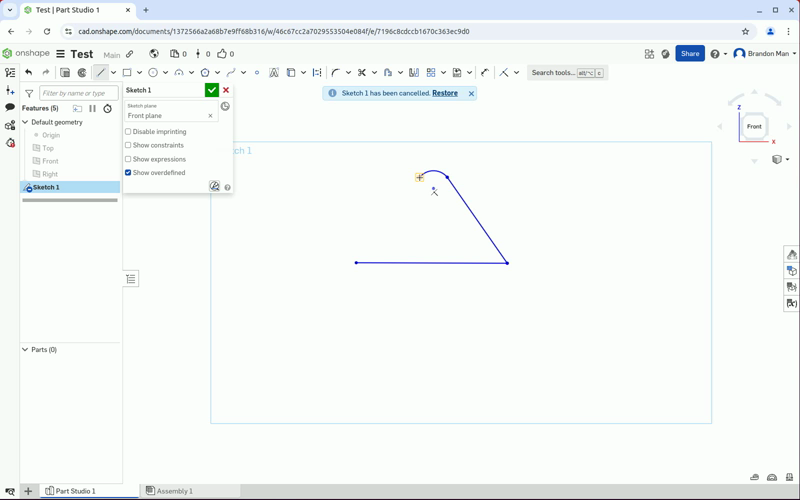
mouse_move(356, 262)
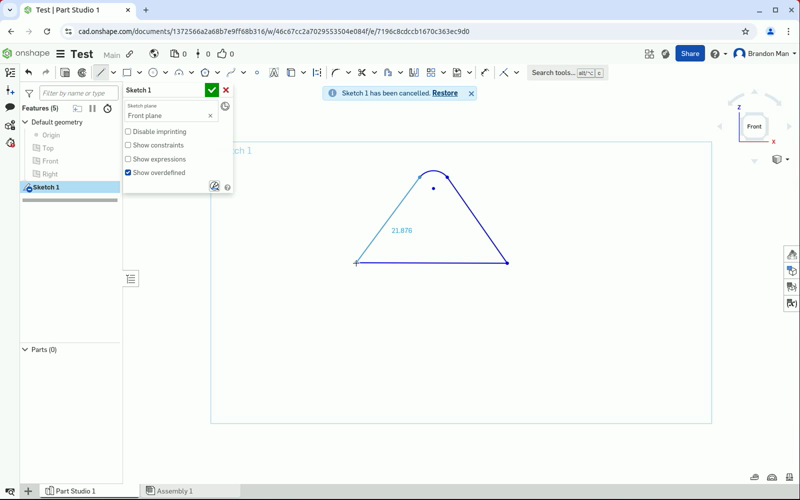
key_up(shift)
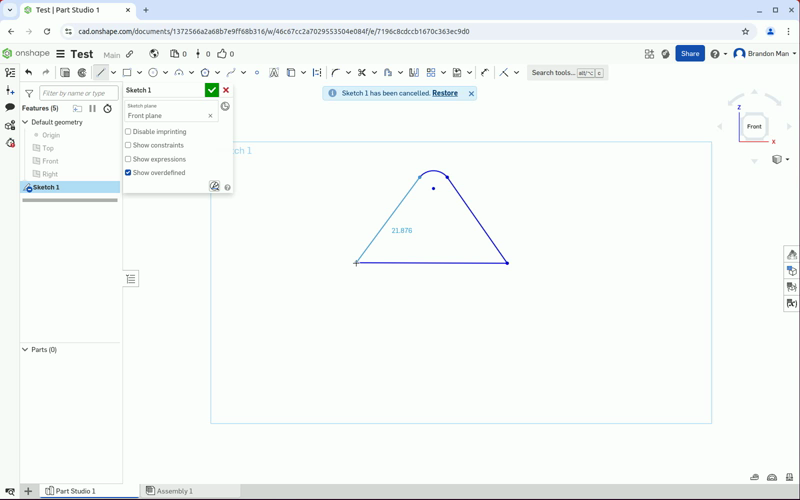
click(356, 262)
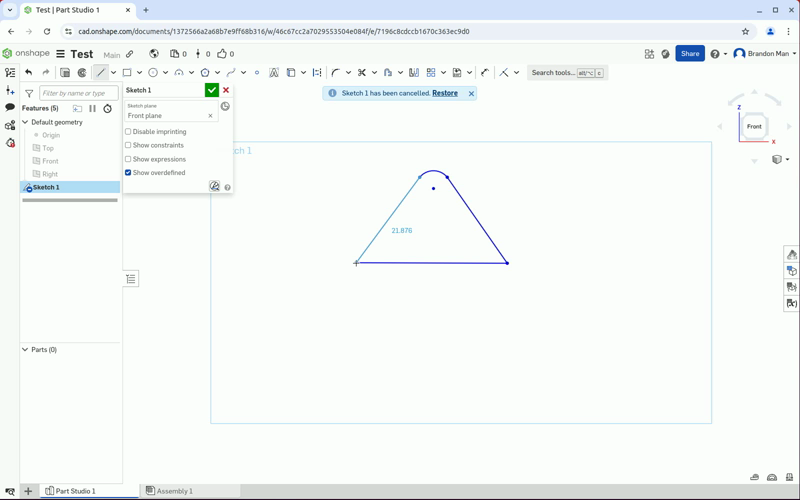
key(esc)
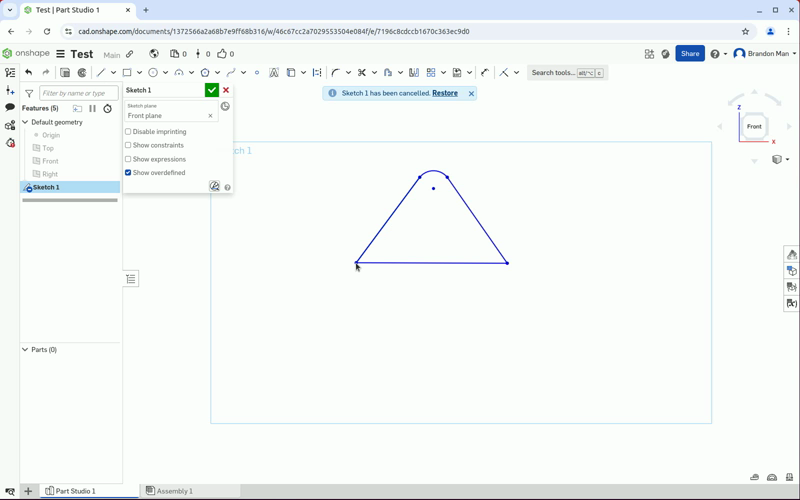
mouse_move(443, 198)
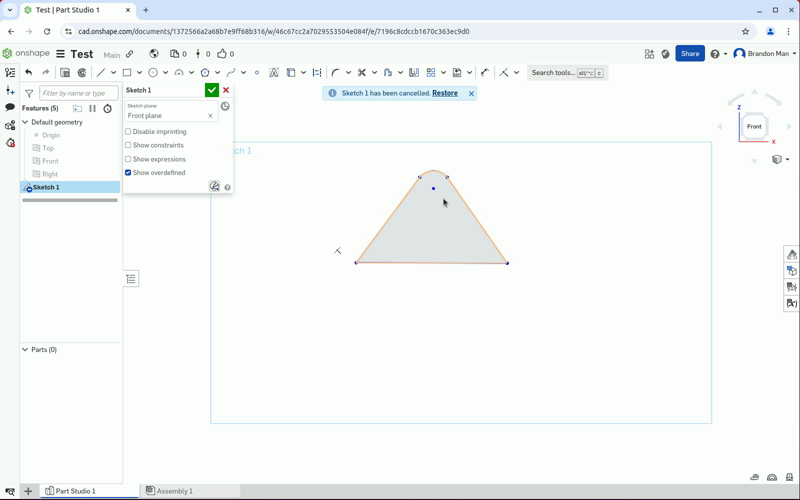
click(443, 198)
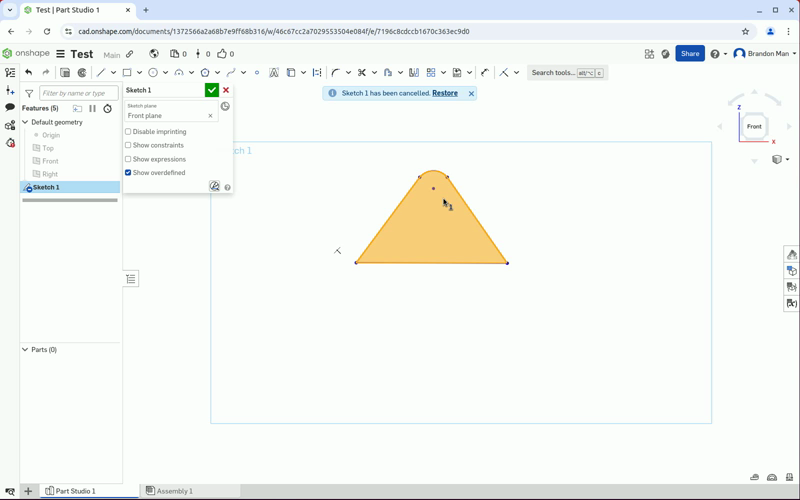
mouse_move(73, 352)
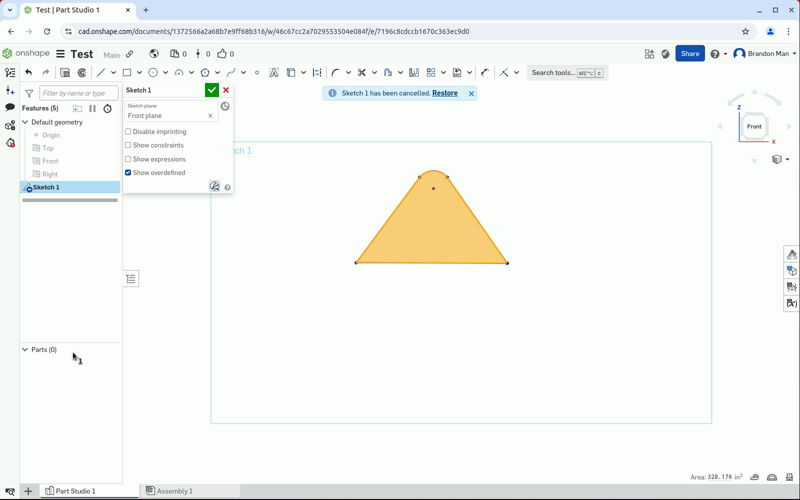
key(shift+y)
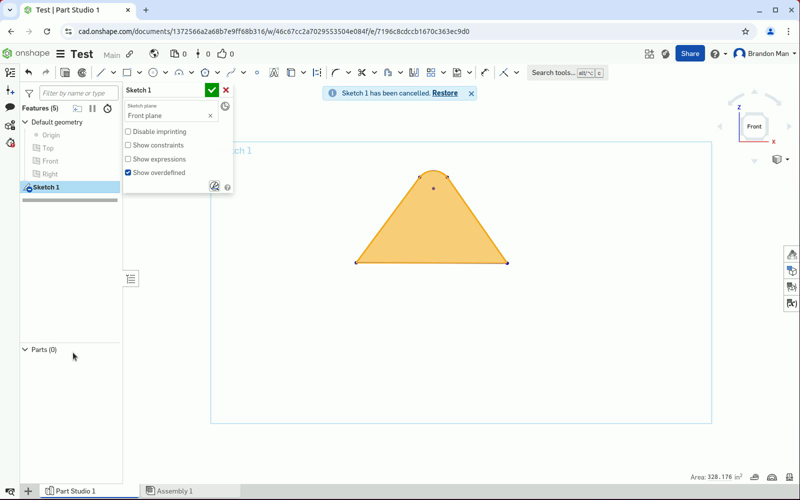
key(shift+e)
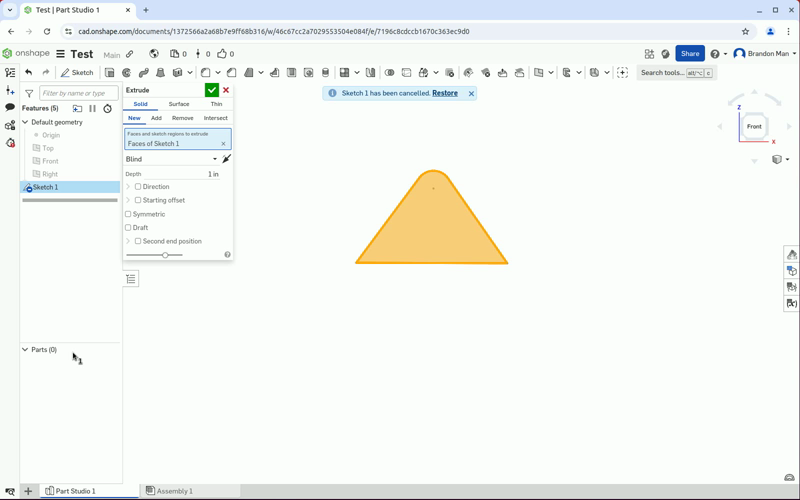
mouse_move(143, 106)
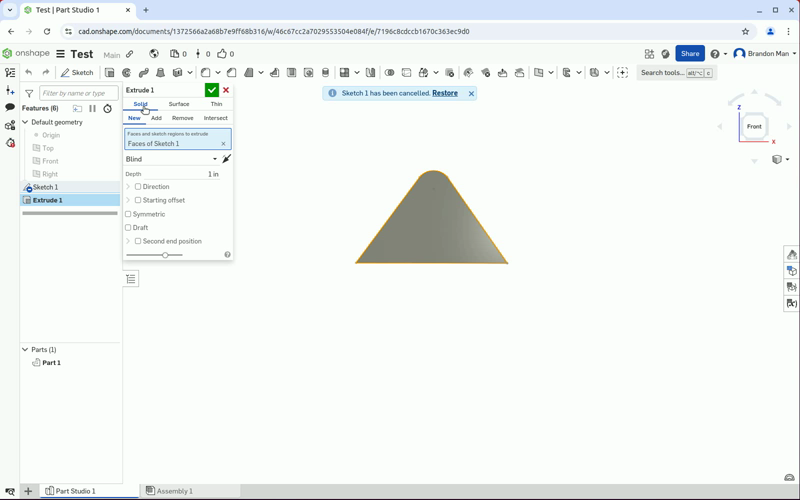
click(143, 106)
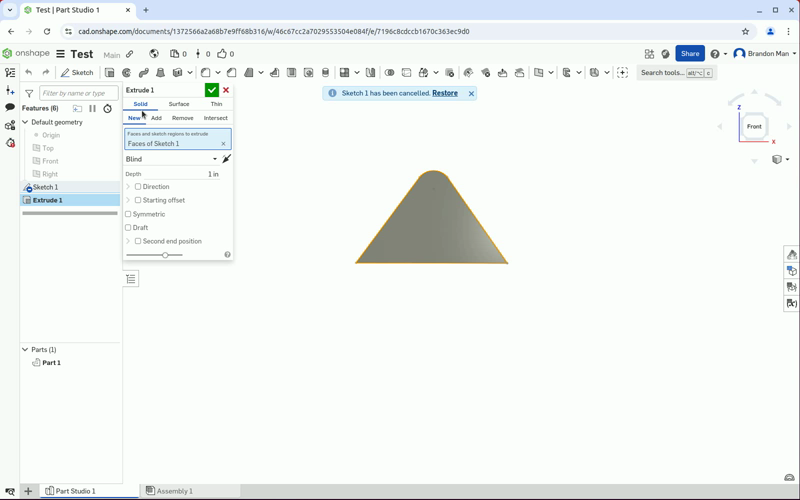
mouse_move(137, 120)
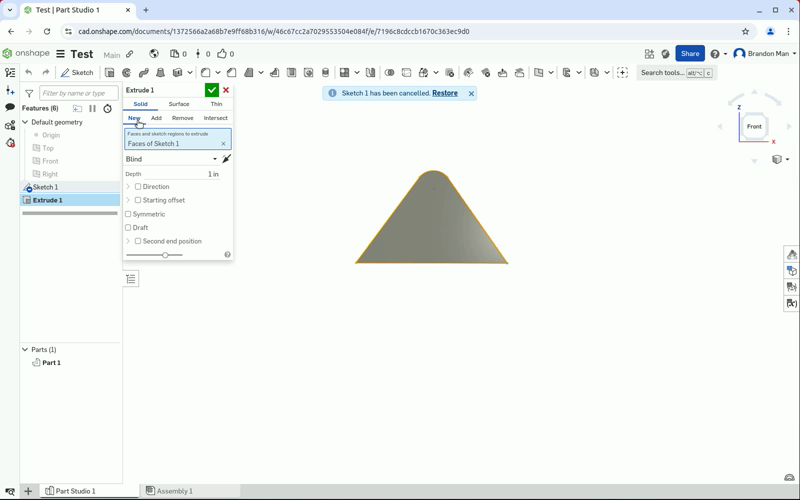
click(137, 120)
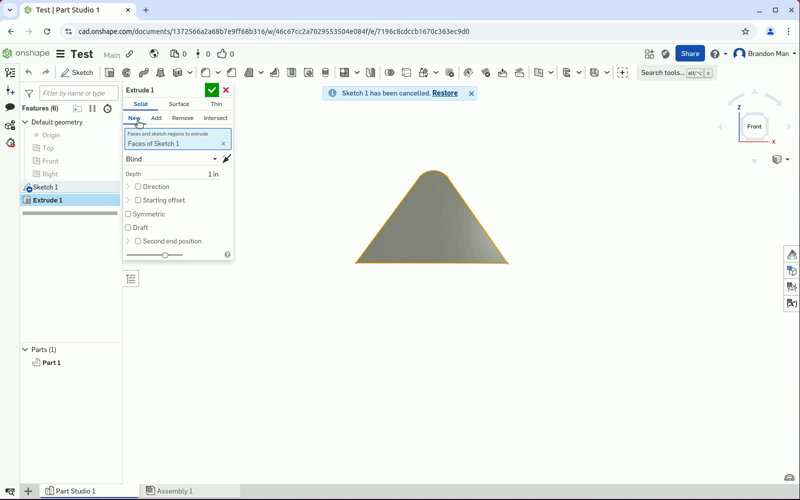
key(tab, 4)
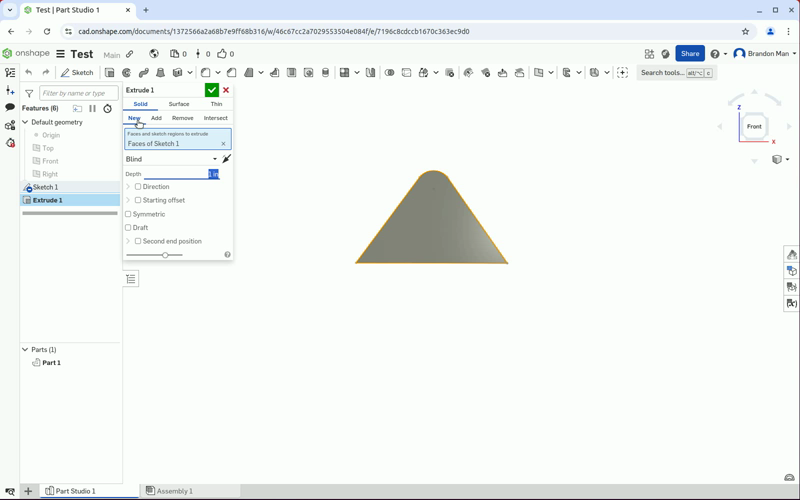
text(7.703)
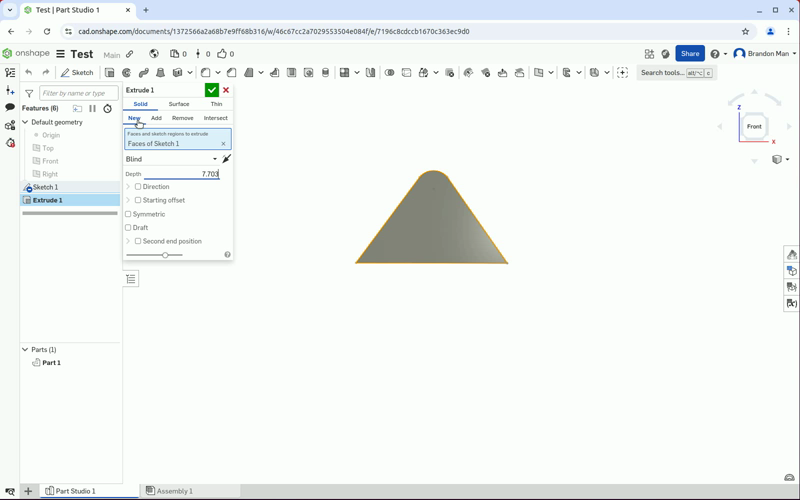
key(enter)
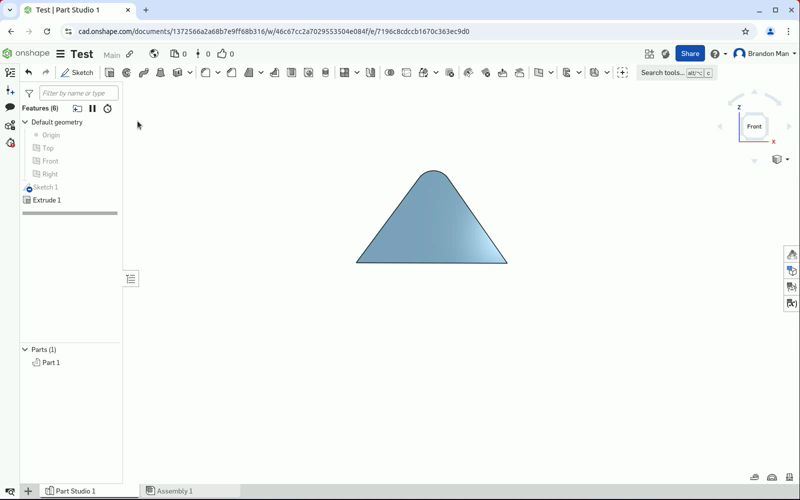
key(shift+h)
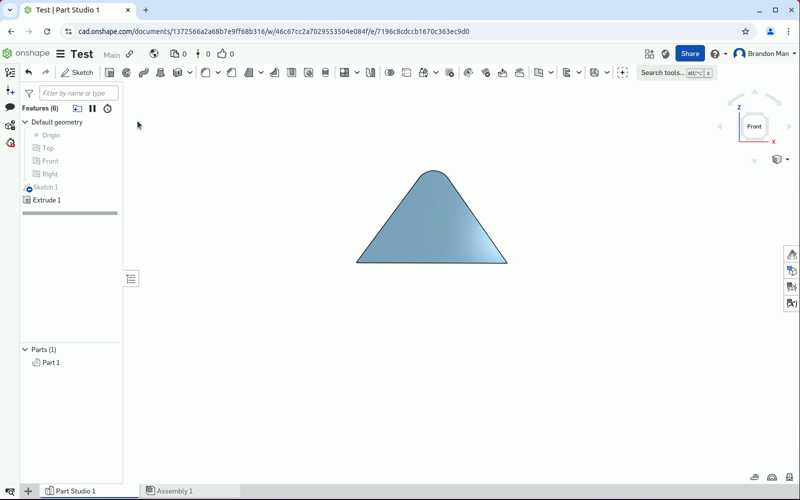
key(shift+h)
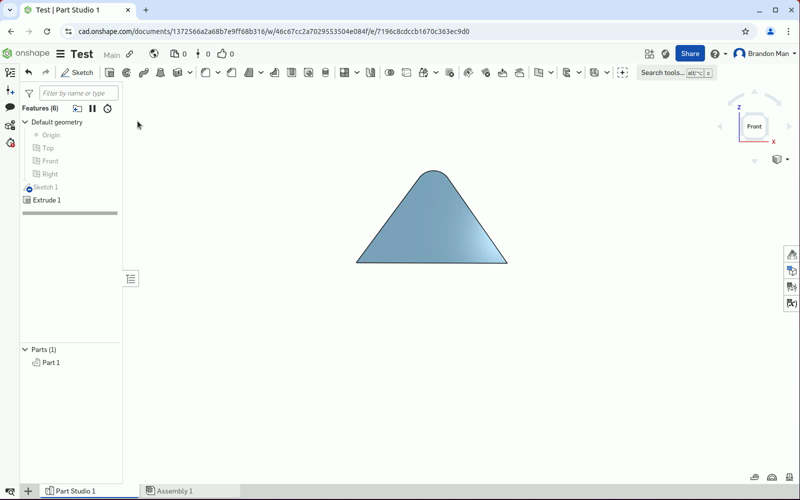
mouse_move(73, 189)
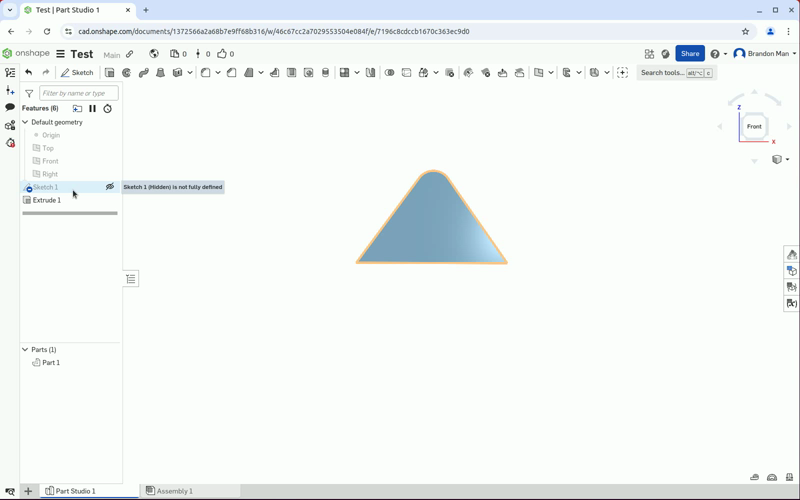
click(73, 189)
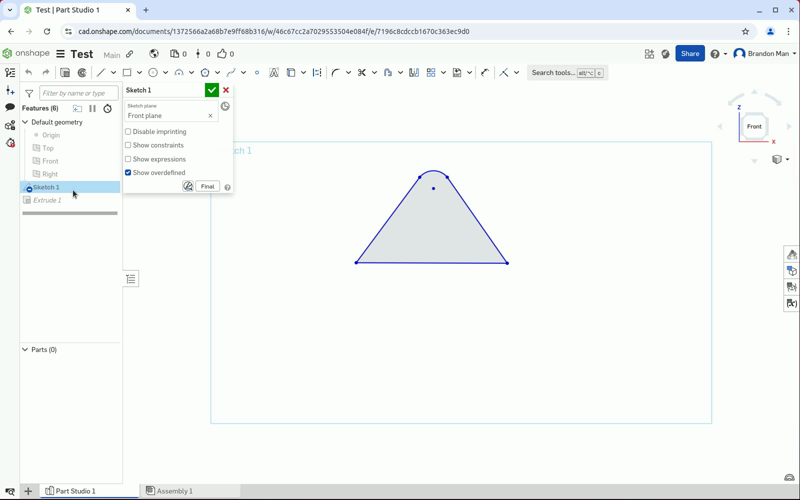
mouse_move(229, 92)
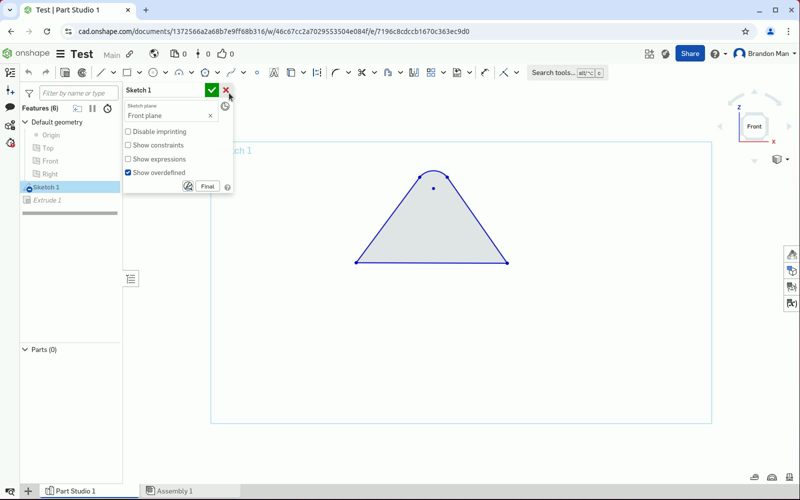
click(229, 92)
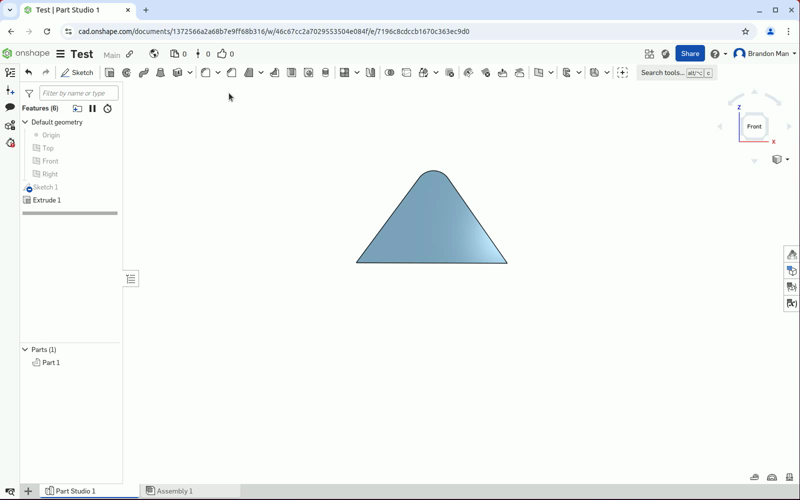
mouse_move(541, 75)
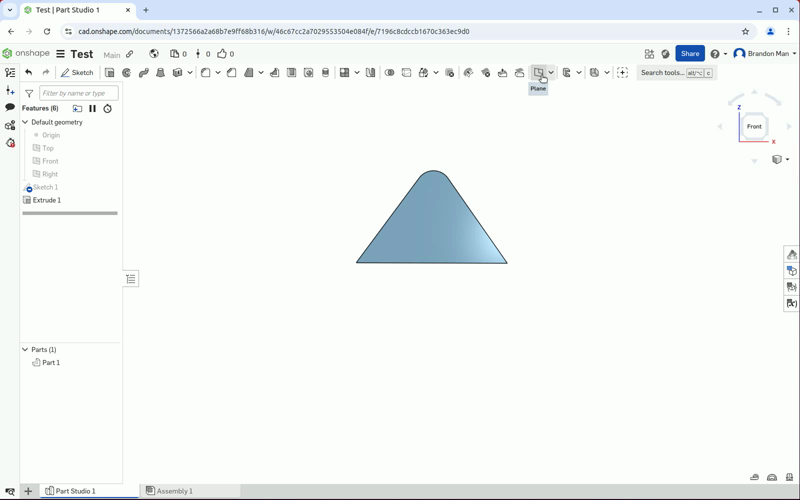
click(541, 75)
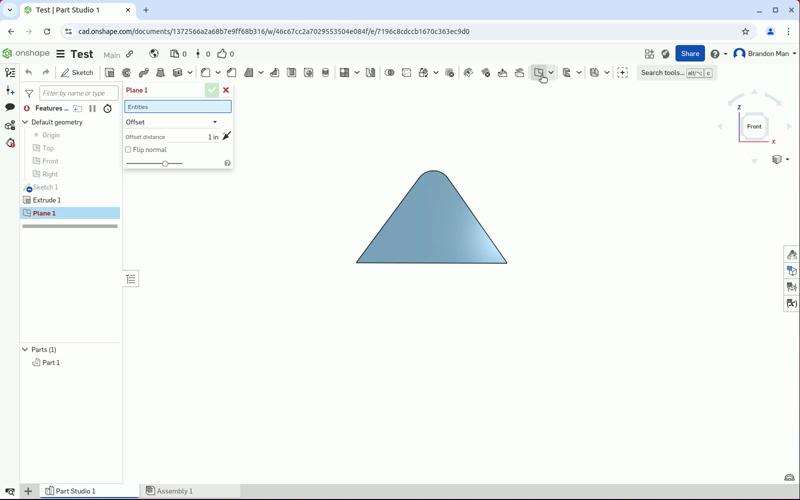
mouse_move(73, 163)
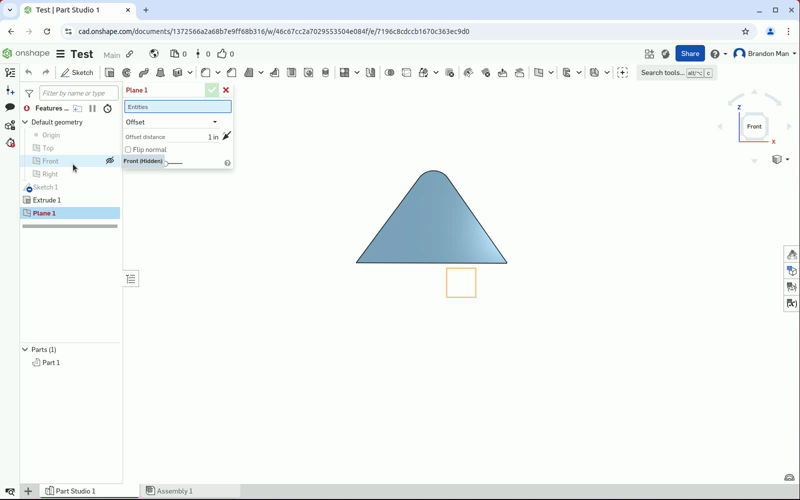
click(73, 163)
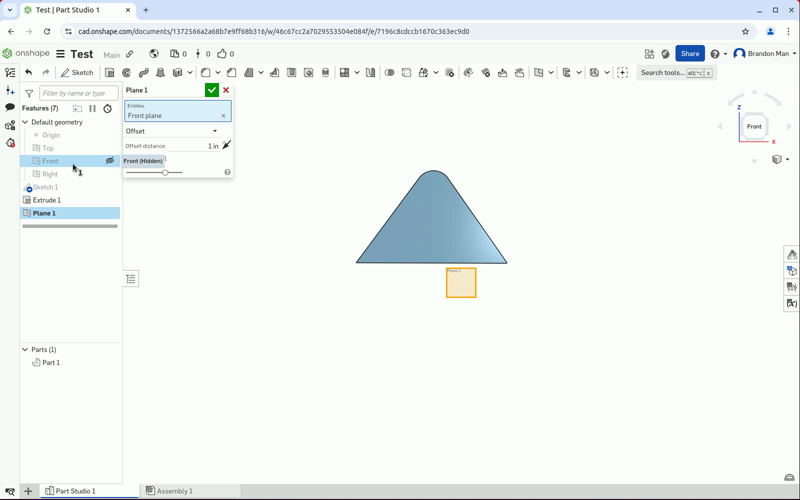
key(tab, 2)
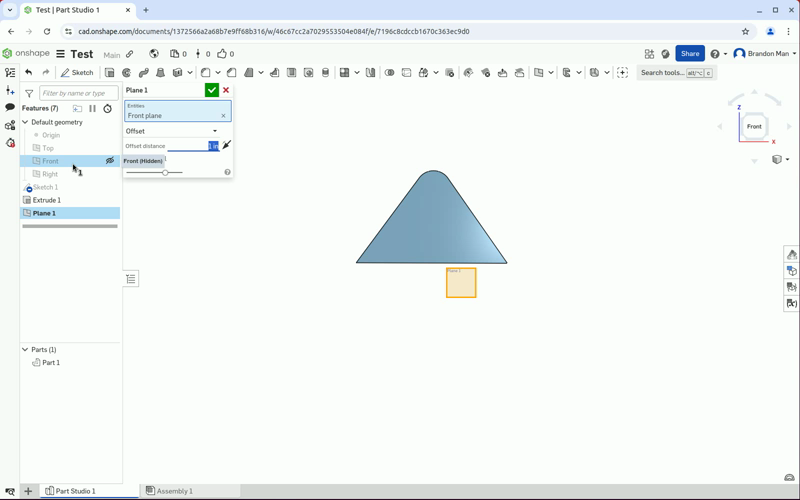
text(7.703)
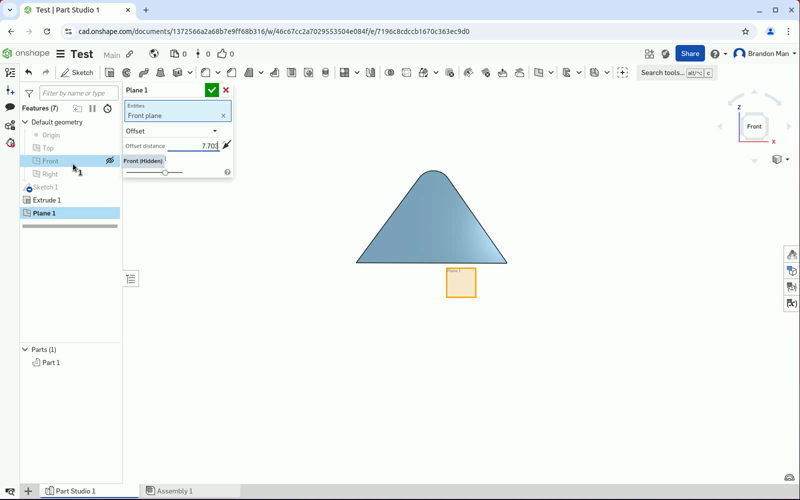
key(enter, 2)
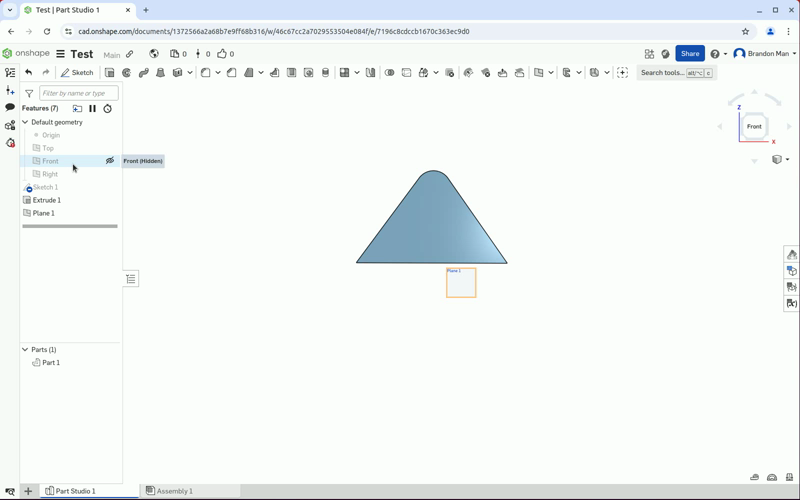
key(shift+s)
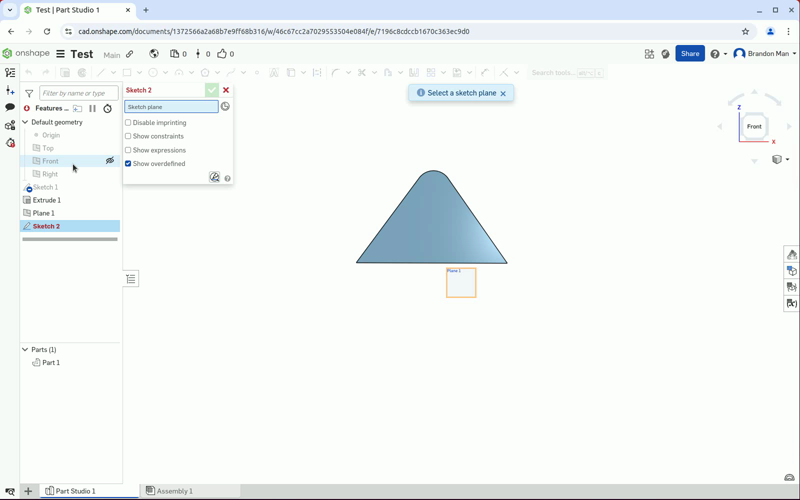
mouse_move(73, 215)
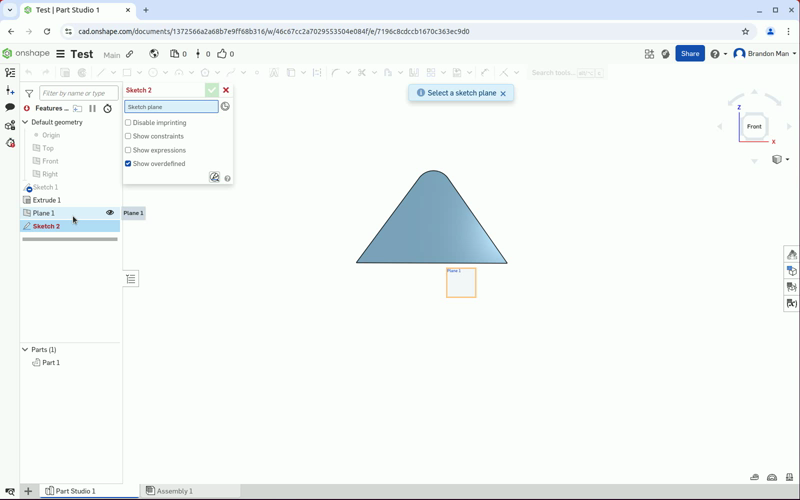
click(73, 215)
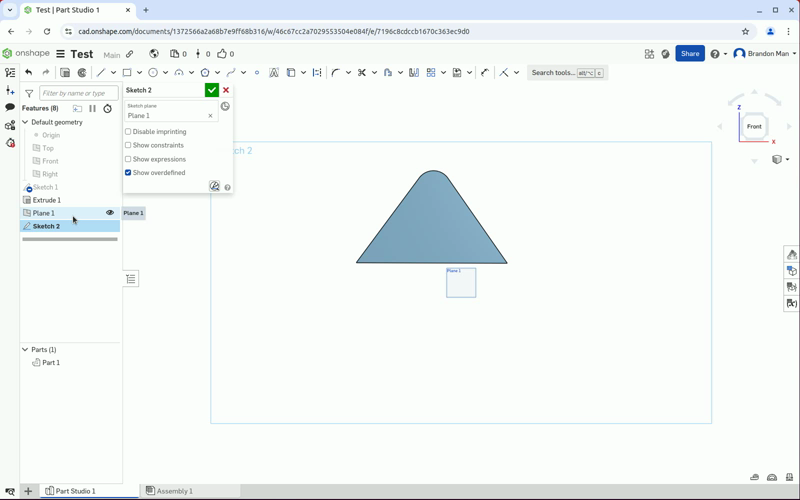
mouse_move(73, 352)
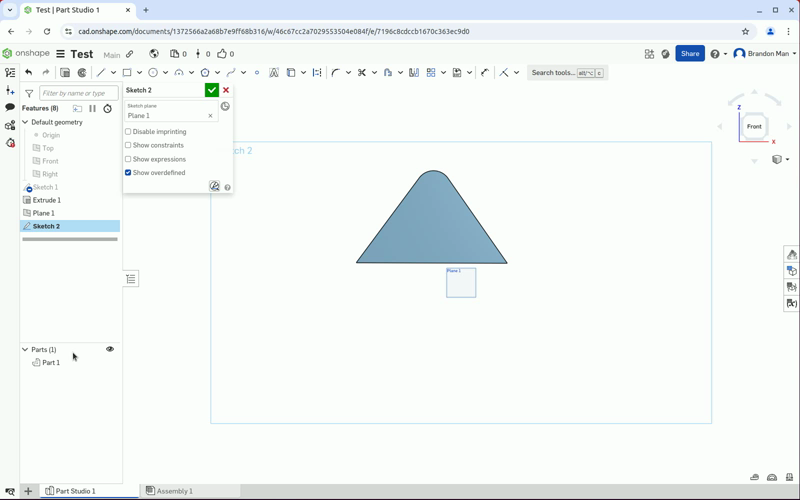
key(y)
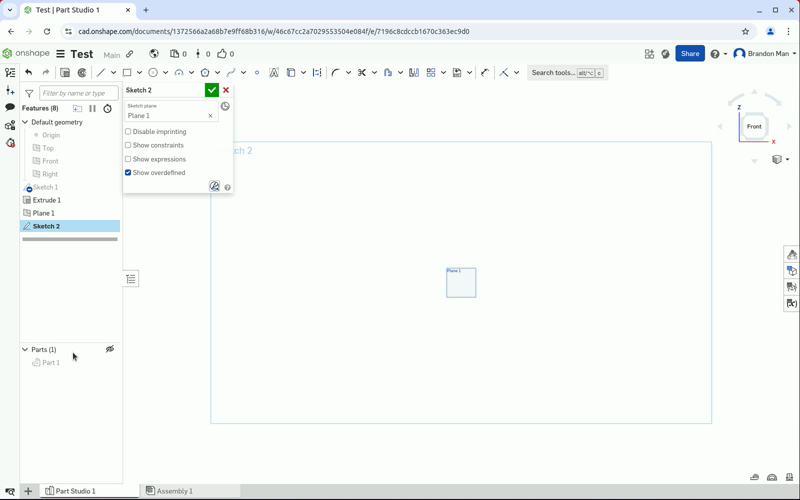
key(l)
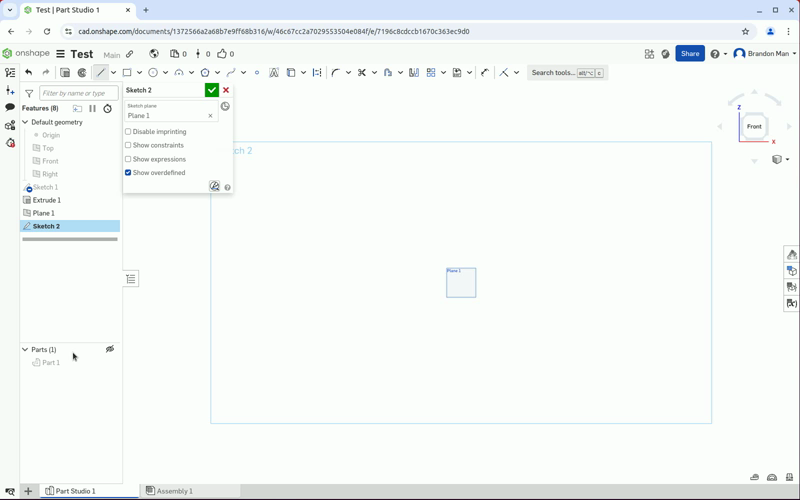
key_down(shift)
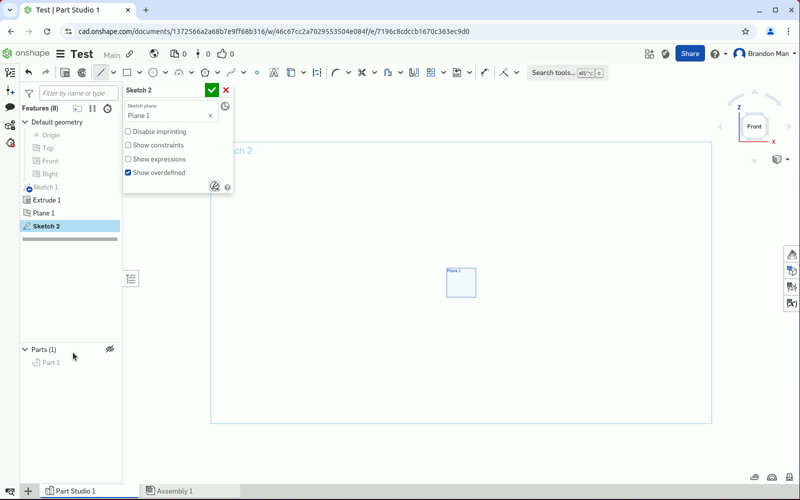
mouse_move(356, 262)
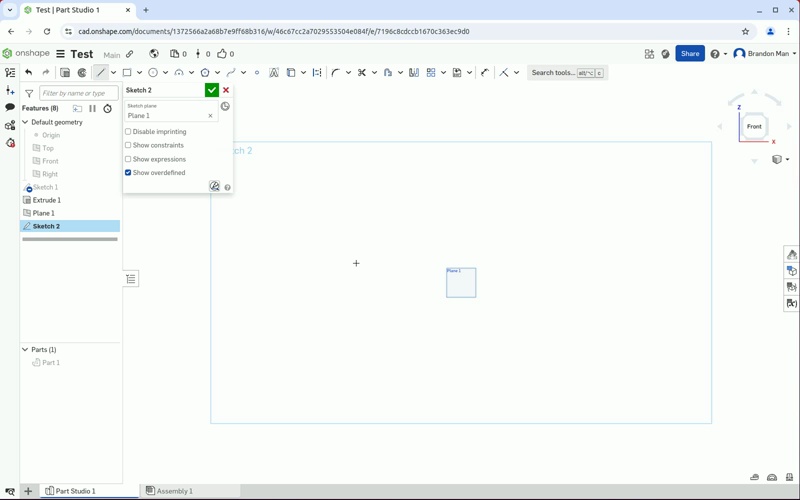
click(356, 262)
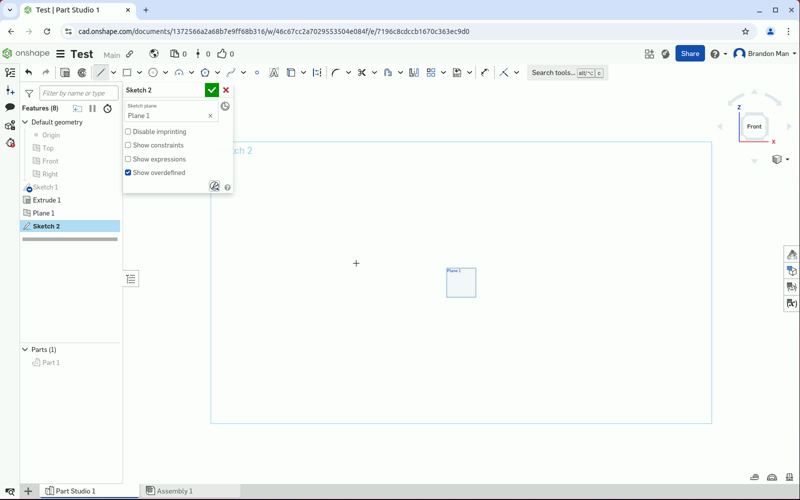
key_up(shift)
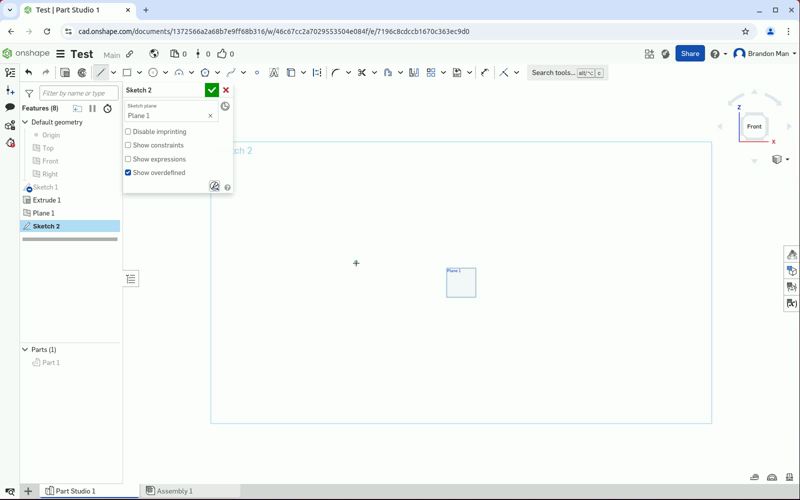
key_down(shift)
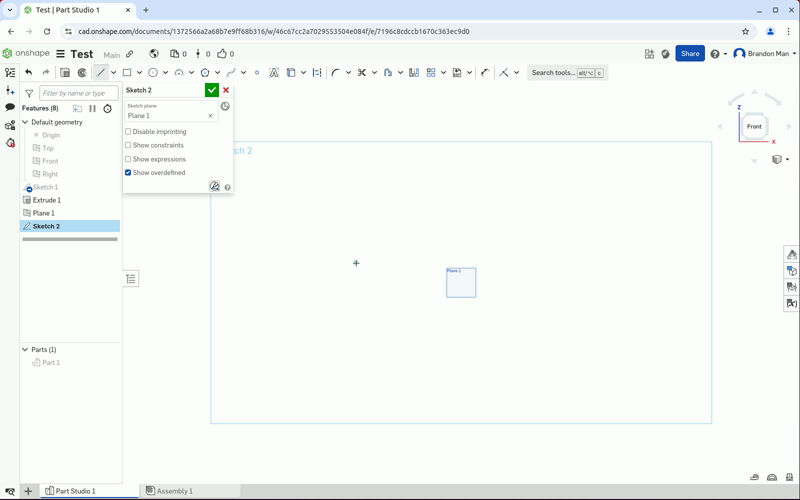
mouse_move(507, 263)
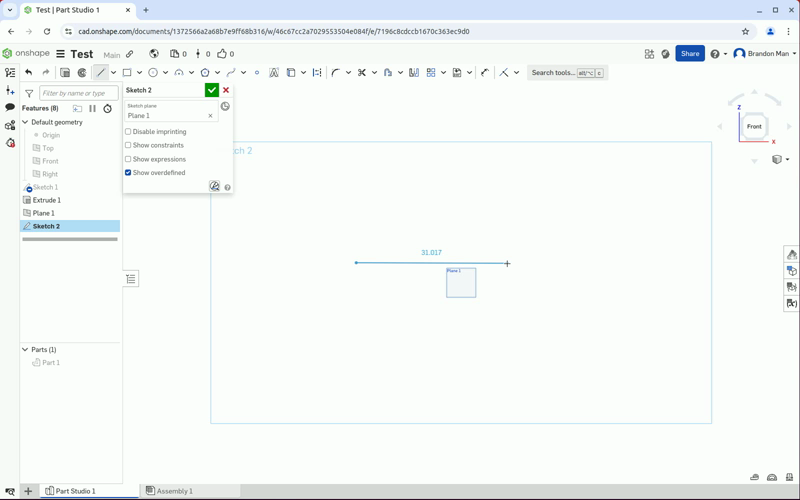
click(507, 263)
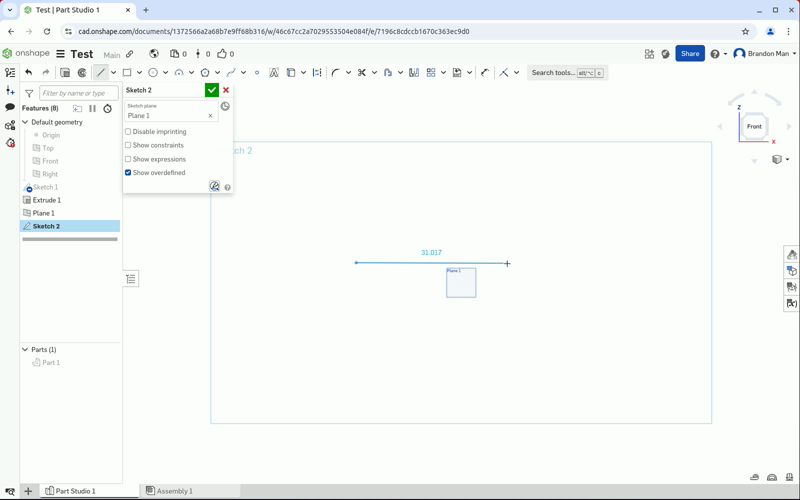
key_up(shift)
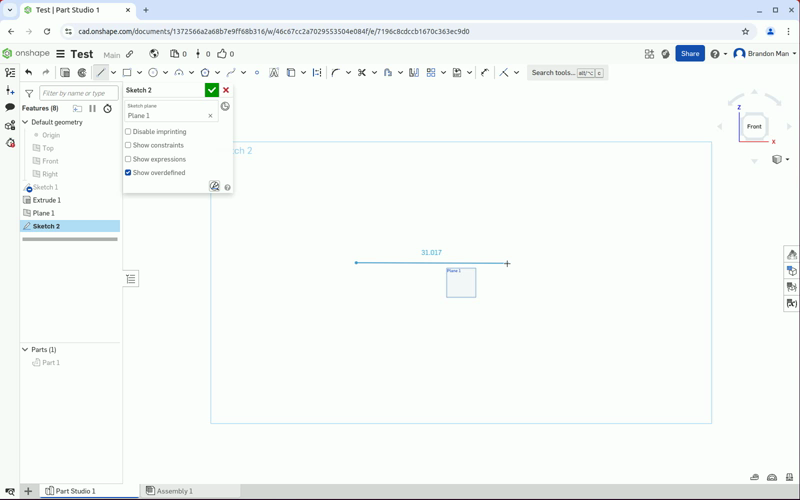
key_down(shift)
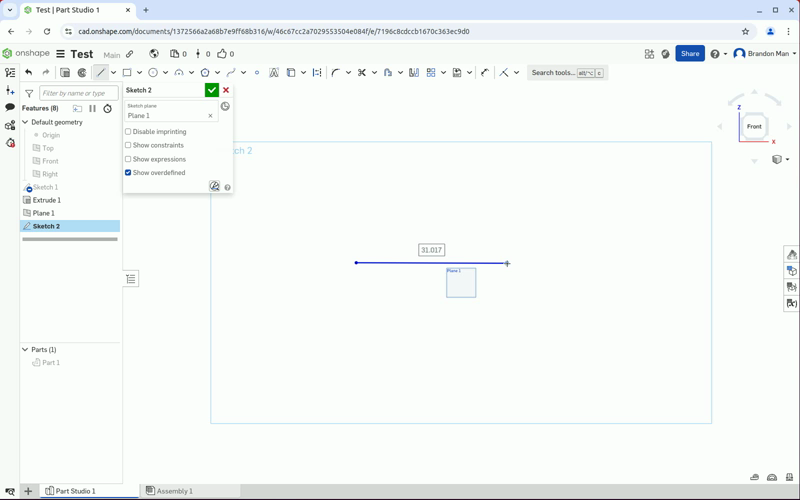
mouse_move(537, 263)
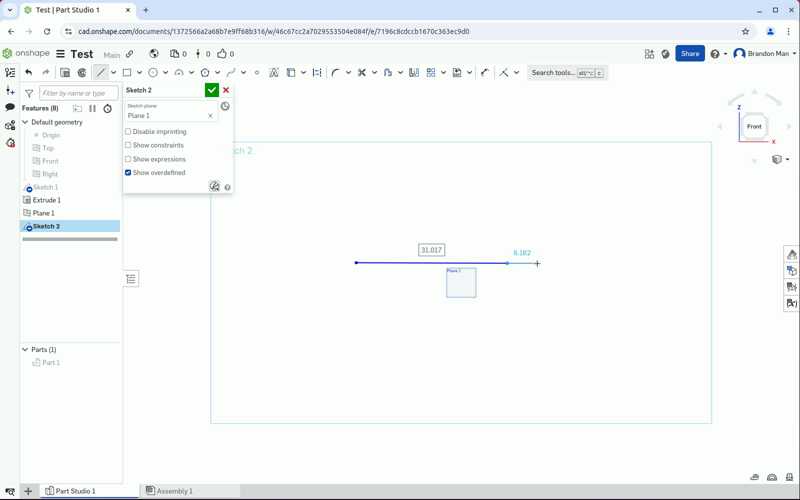
mouse_move(499, 251)
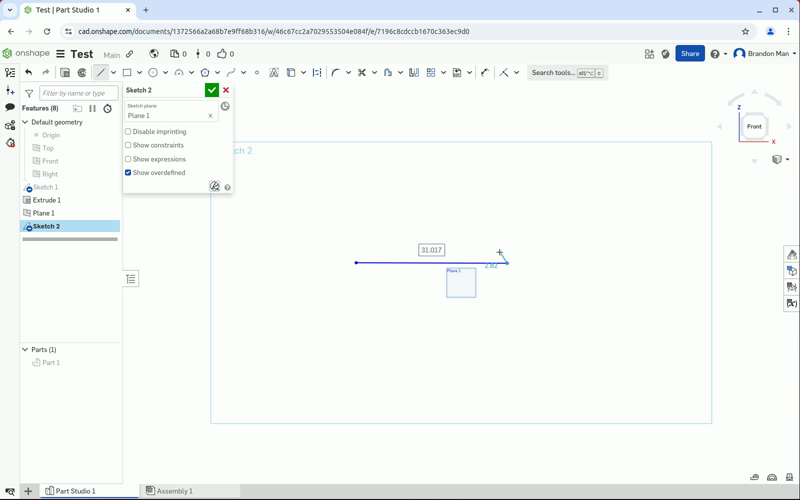
click(499, 251)
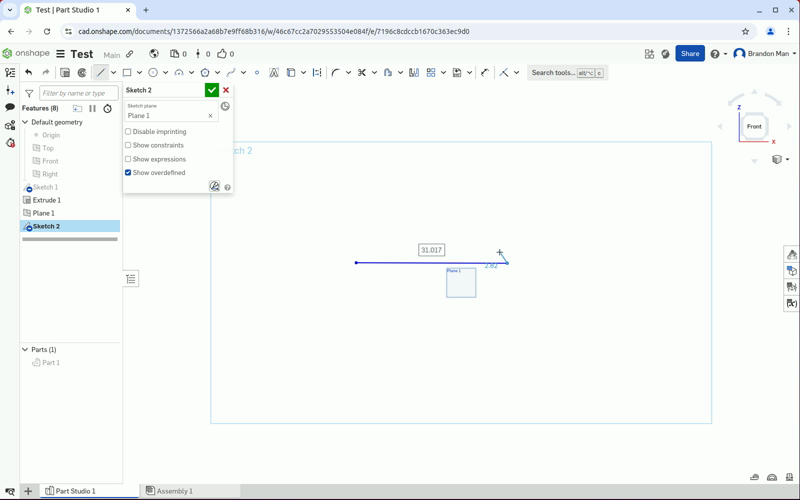
key_up(shift)
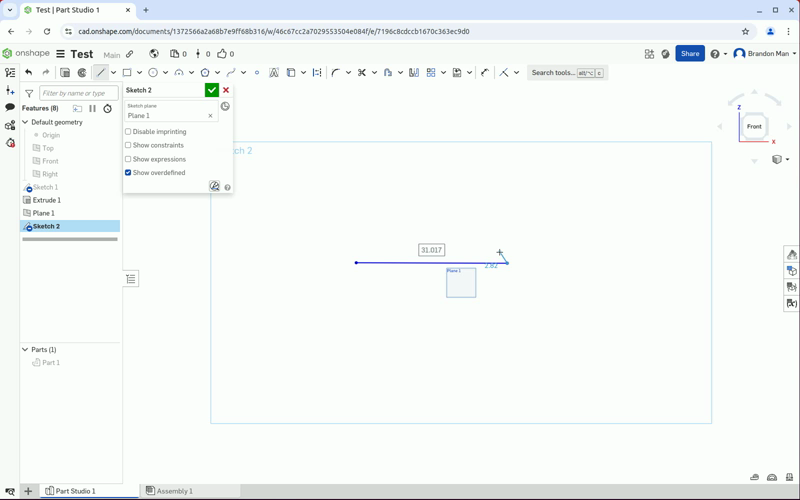
key_down(shift)
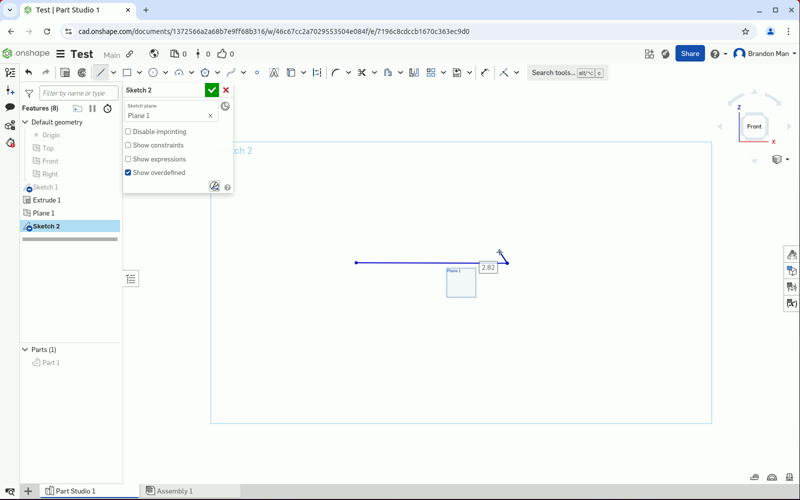
mouse_move(364, 251)
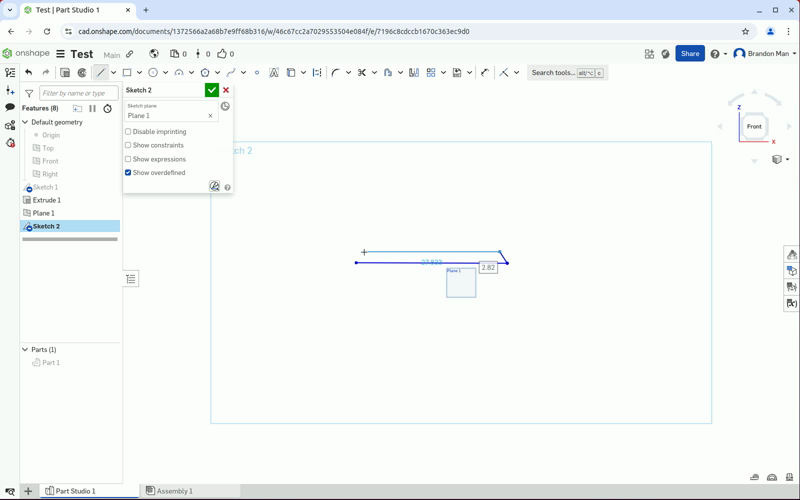
click(364, 251)
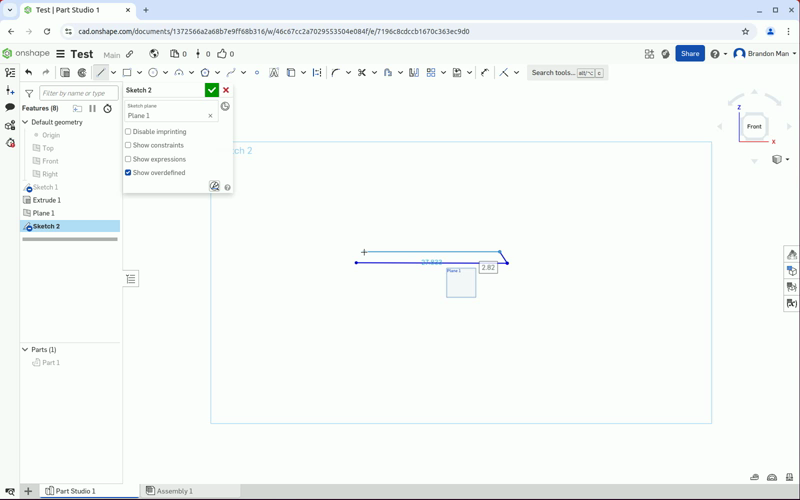
key_up(shift)
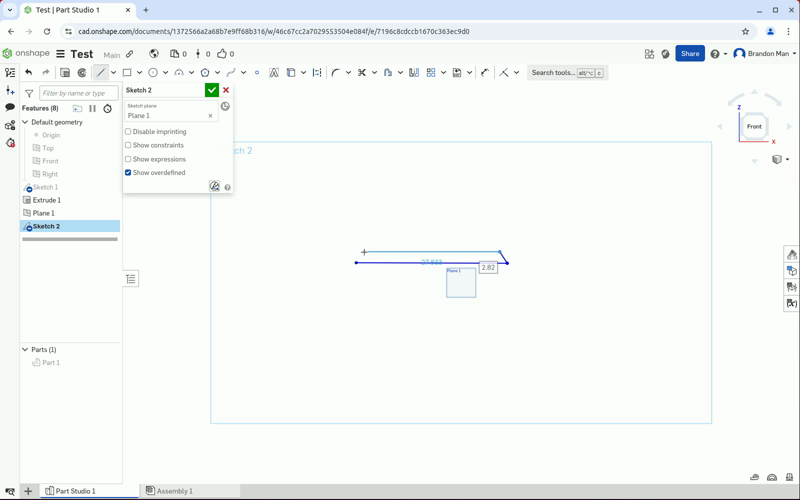
mouse_move(394, 251)
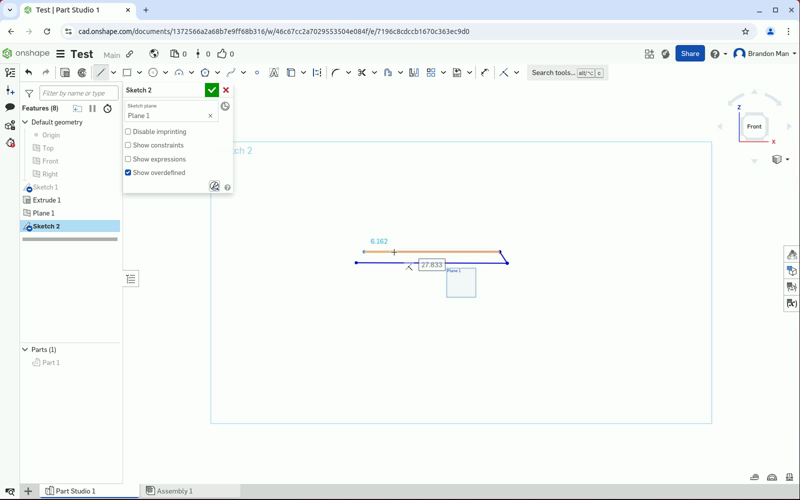
key_down(shift)
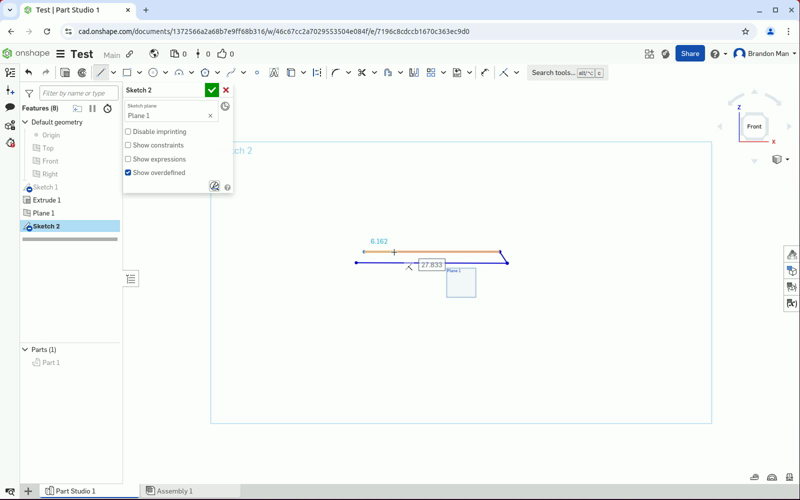
mouse_move(356, 262)
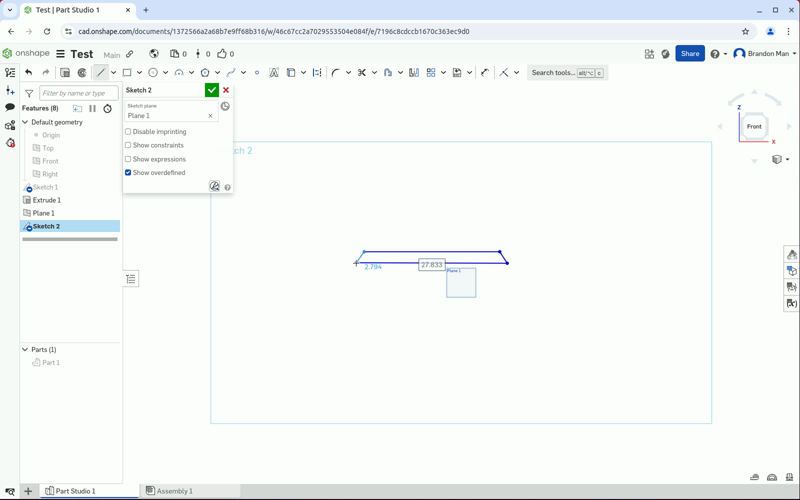
key_up(shift)
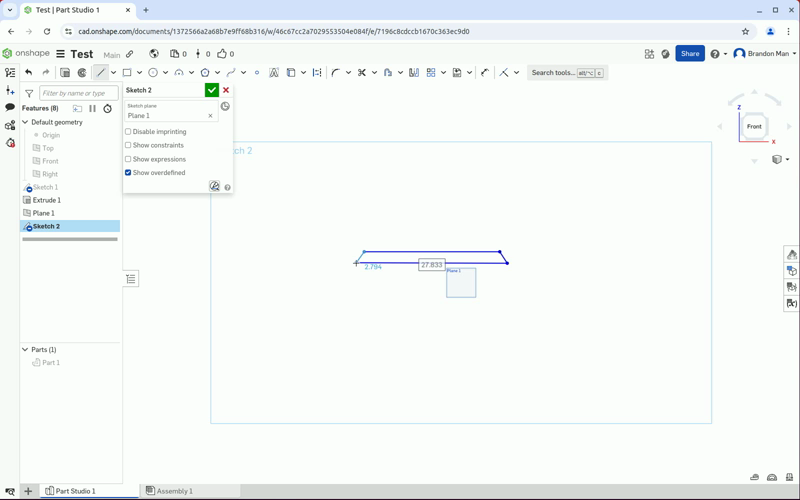
click(356, 262)
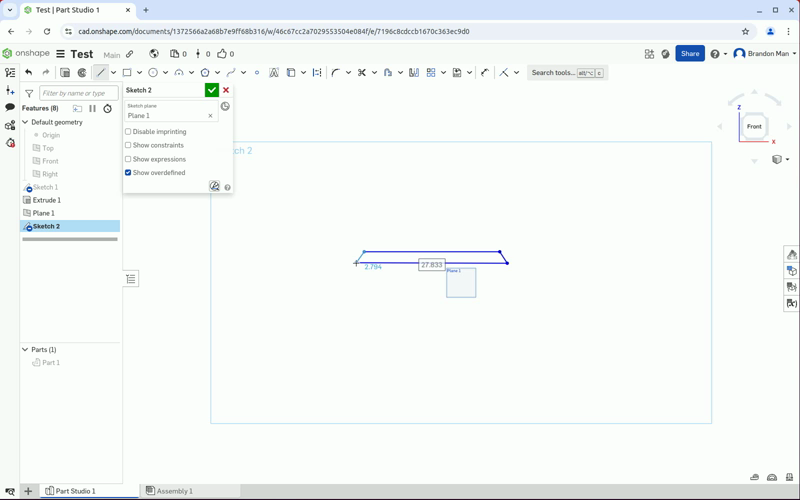
key(esc)
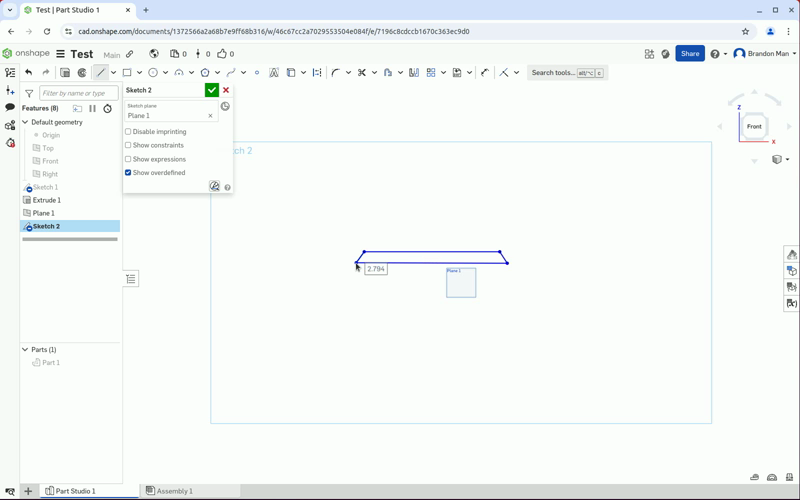
mouse_move(387, 258)
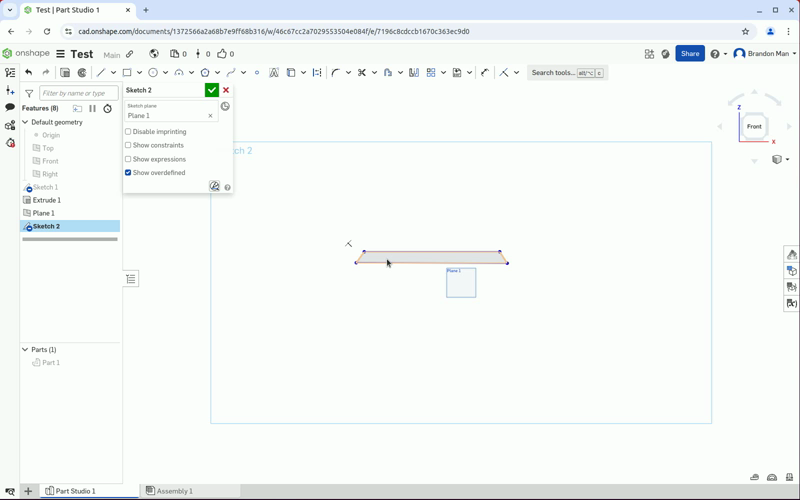
scroll(6)
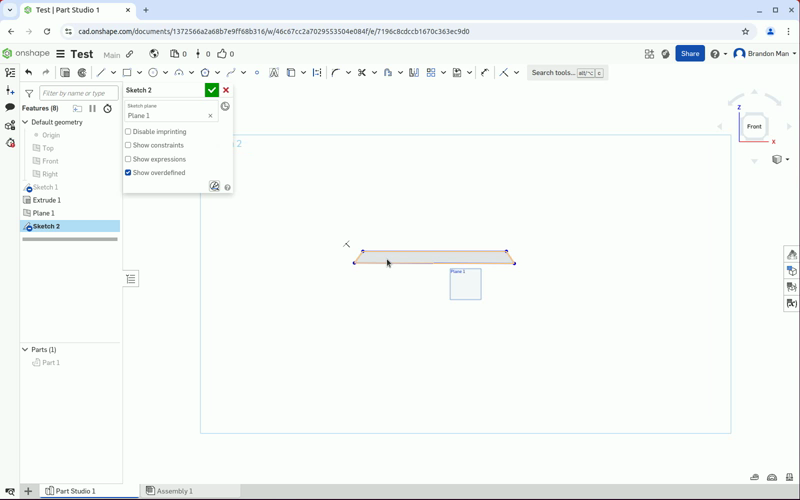
scroll(6)
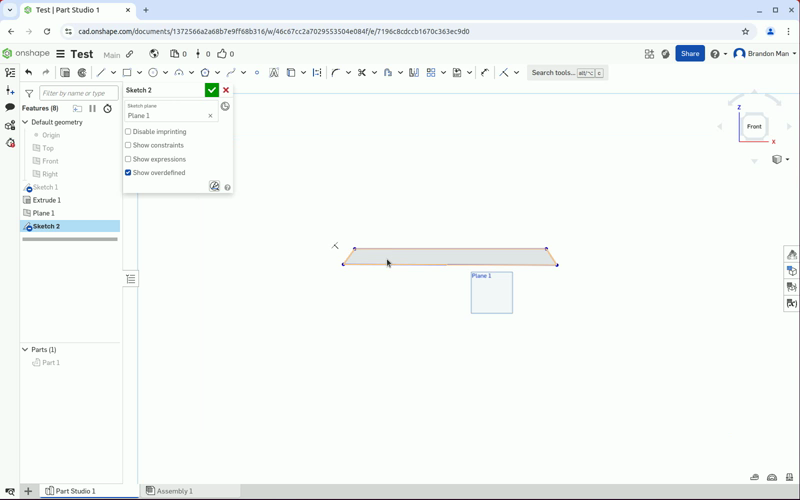
scroll(6)
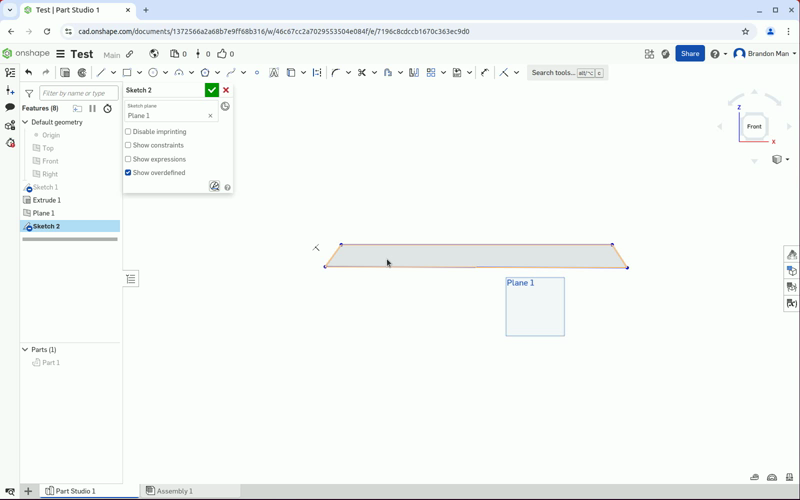
scroll(6)
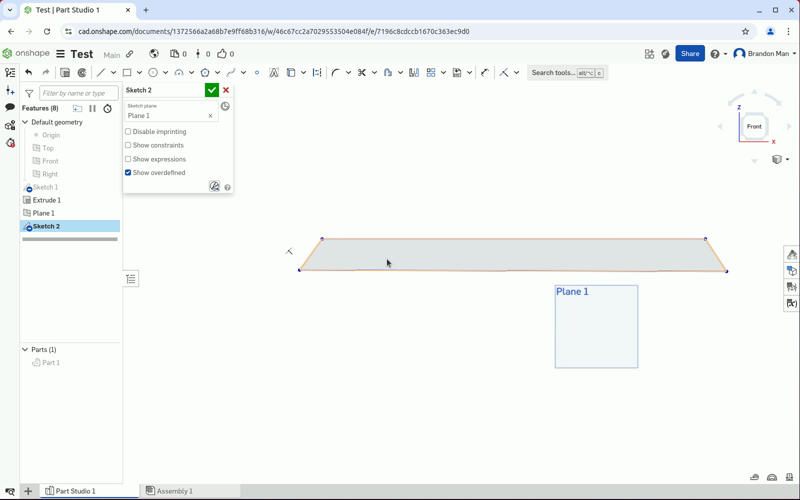
scroll(6)
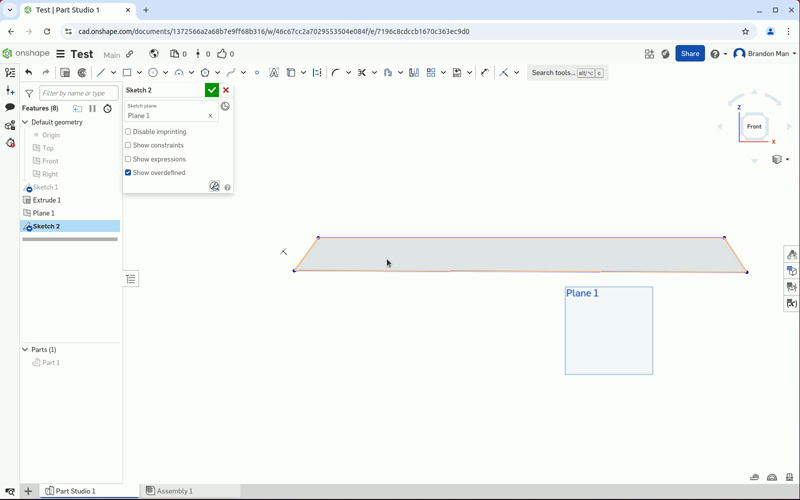
scroll(6)
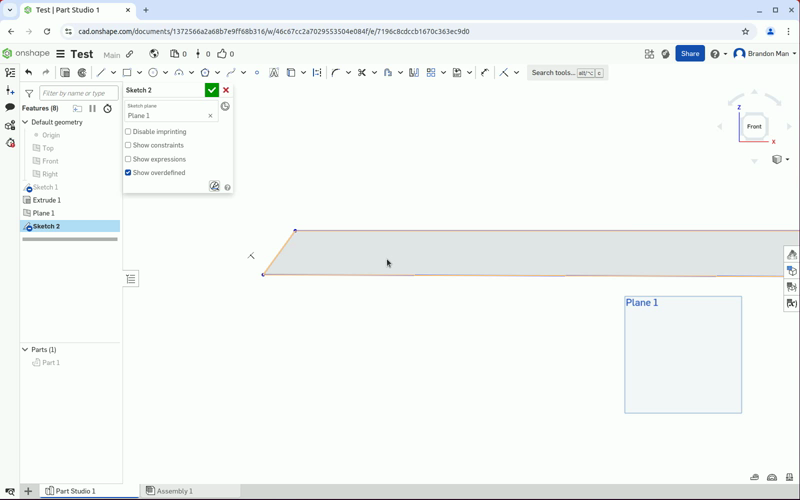
scroll(6)
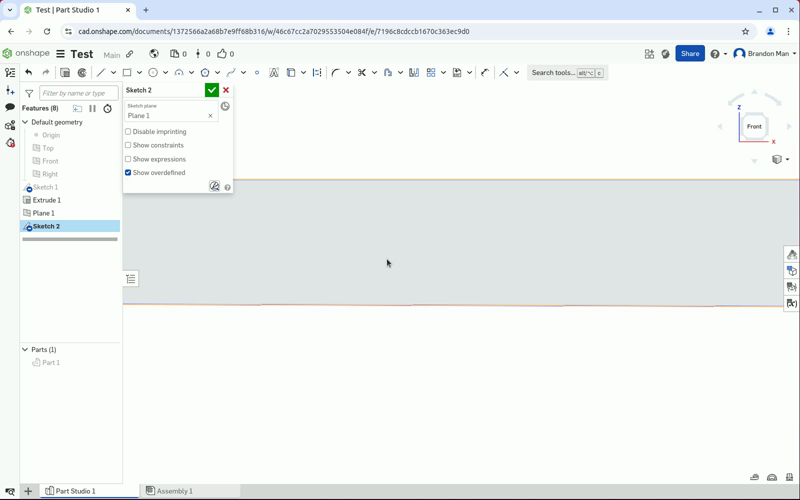
click(387, 258)
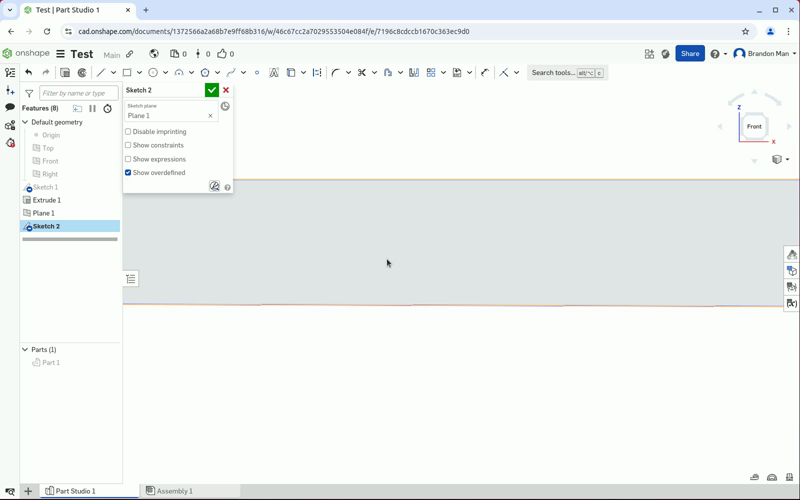
scroll(-6)
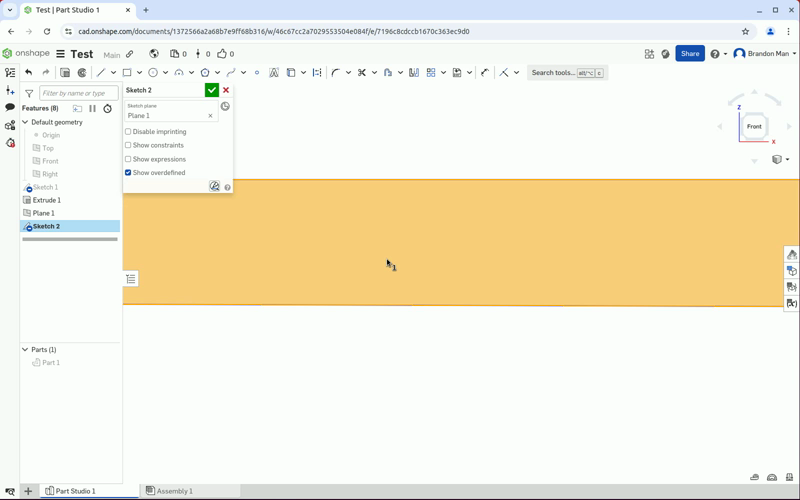
scroll(-6)
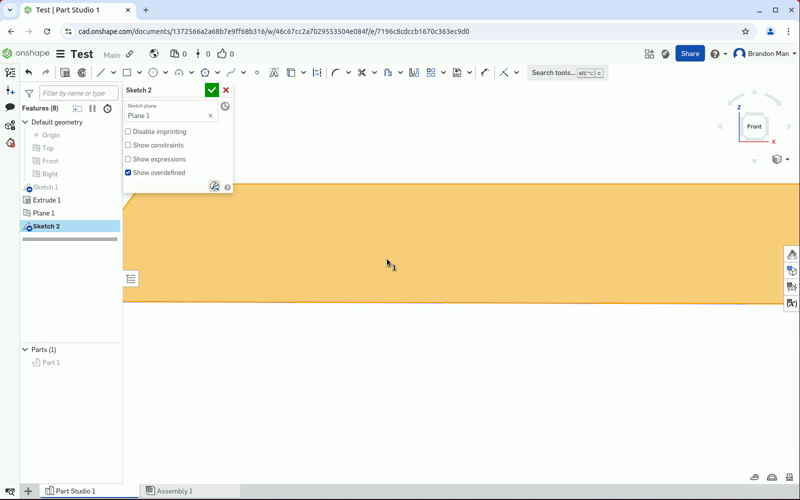
scroll(-6)
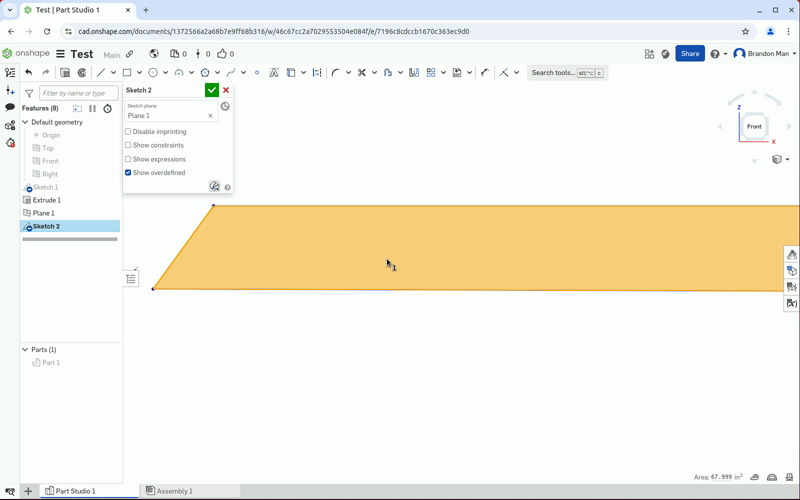
scroll(-6)
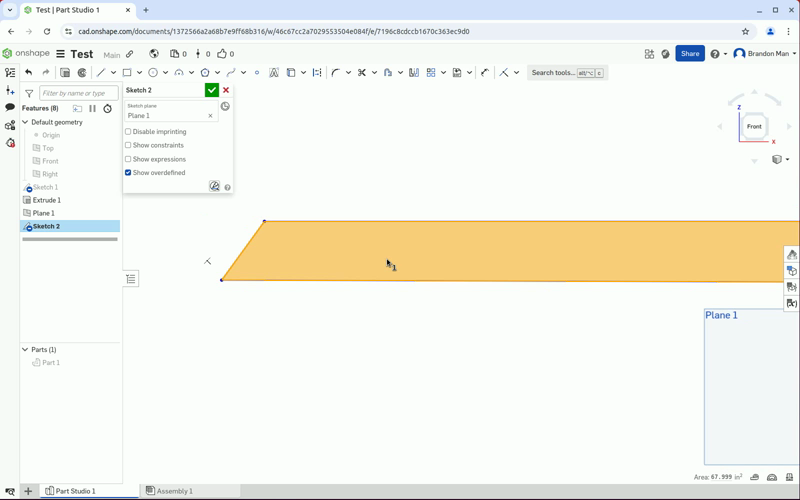
scroll(-6)
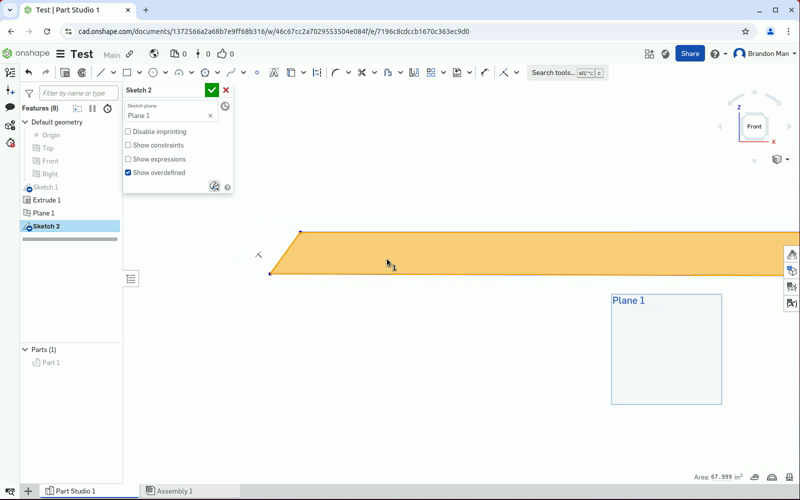
scroll(-6)
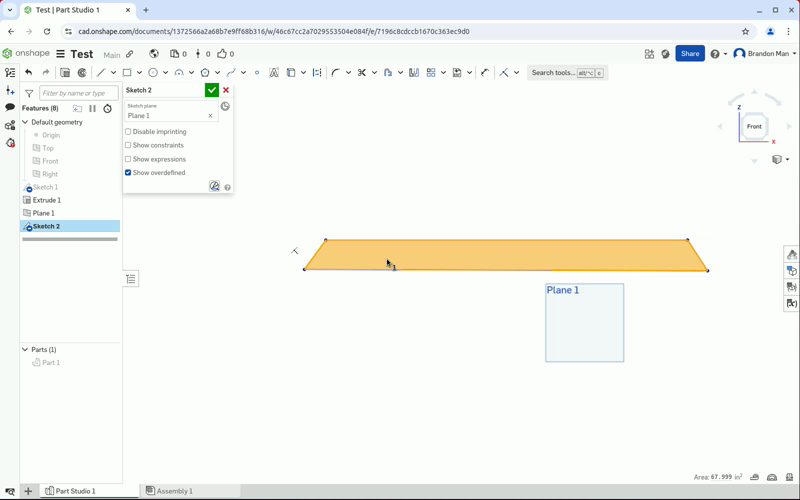
scroll(-6)
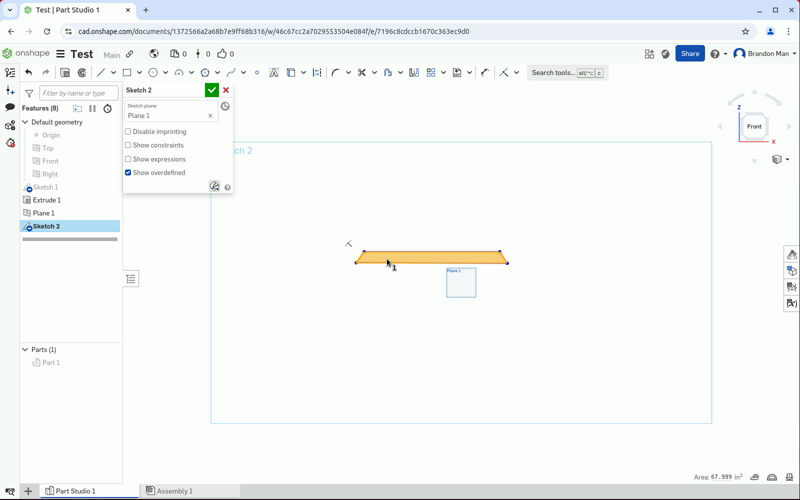
mouse_move(73, 352)
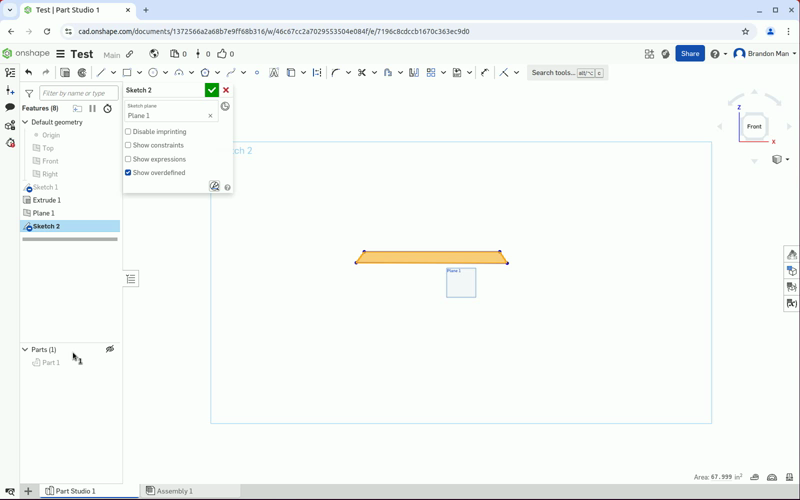
key(shift+y)
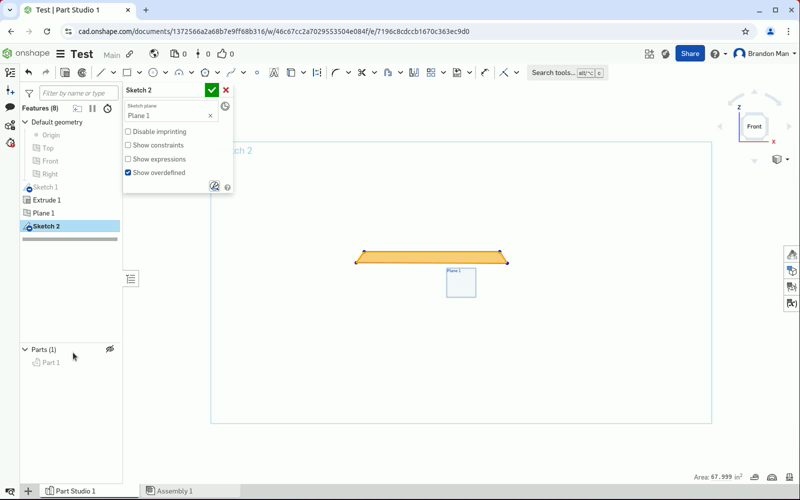
key(shift+e)
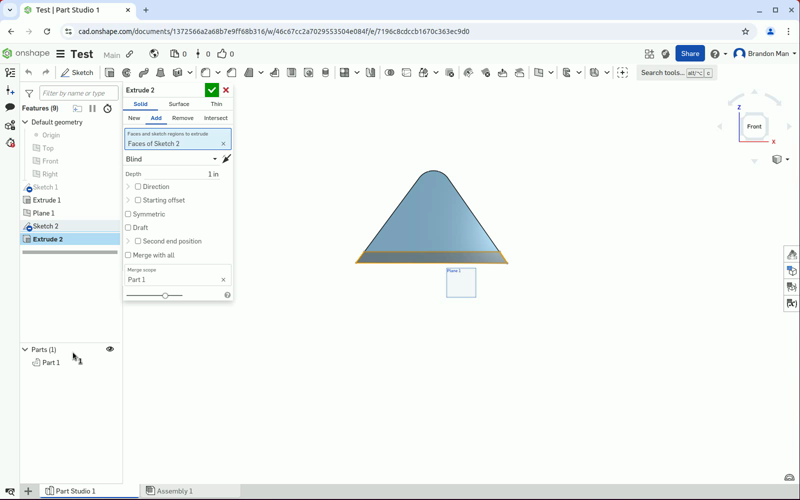
mouse_move(143, 106)
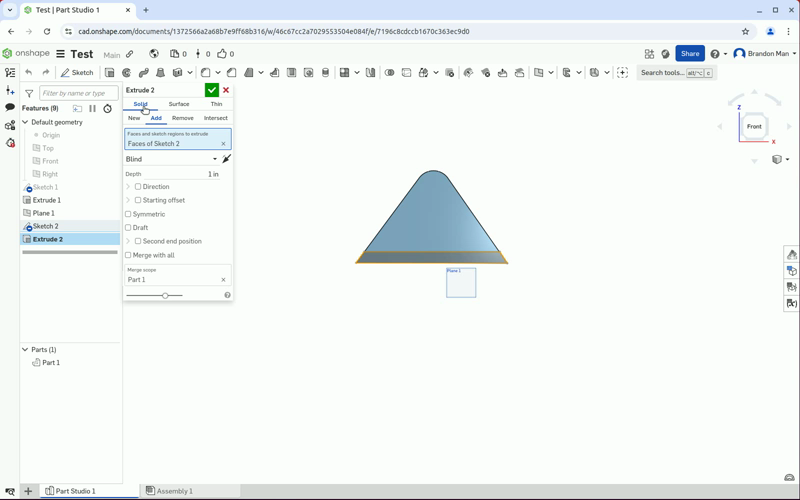
click(143, 106)
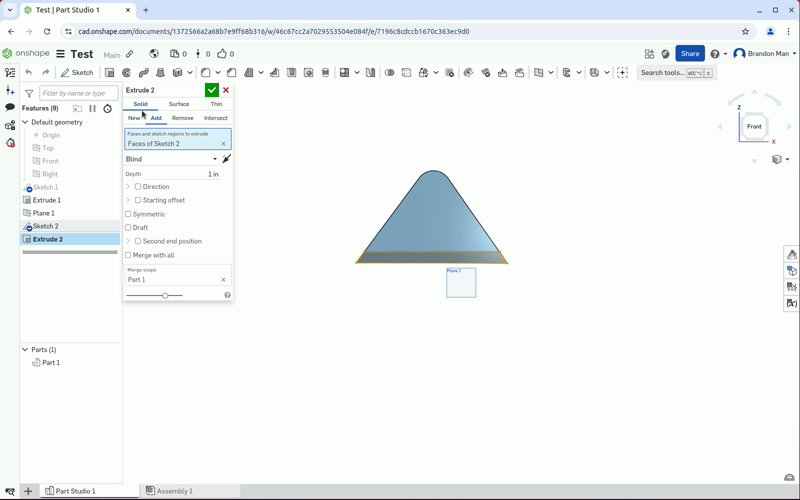
mouse_move(137, 120)
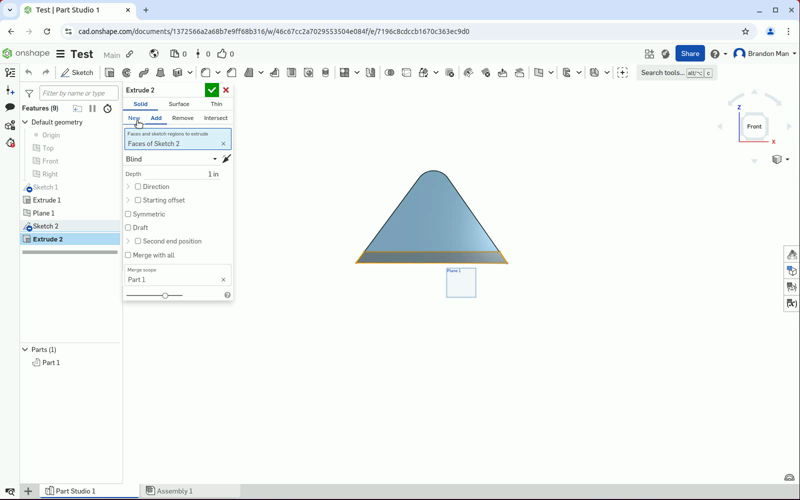
click(137, 120)
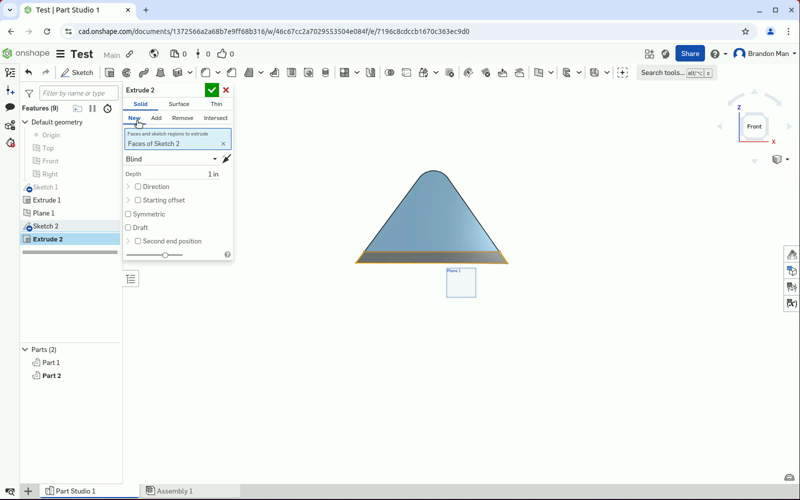
key(tab, 4)
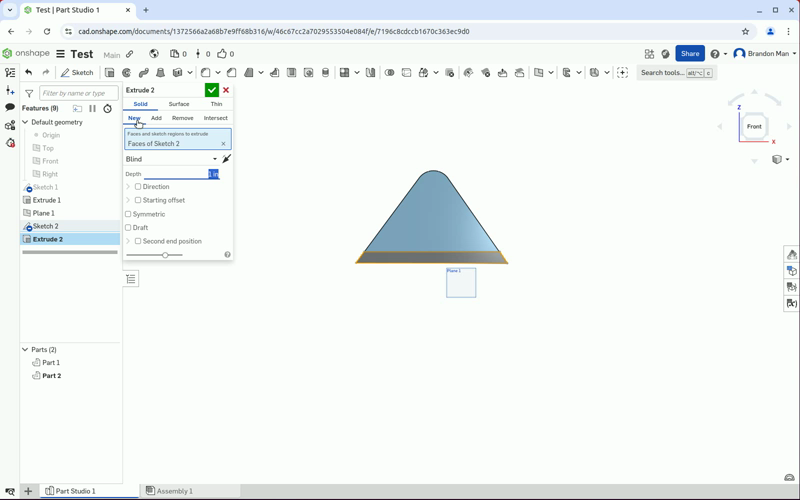
text(7.703)
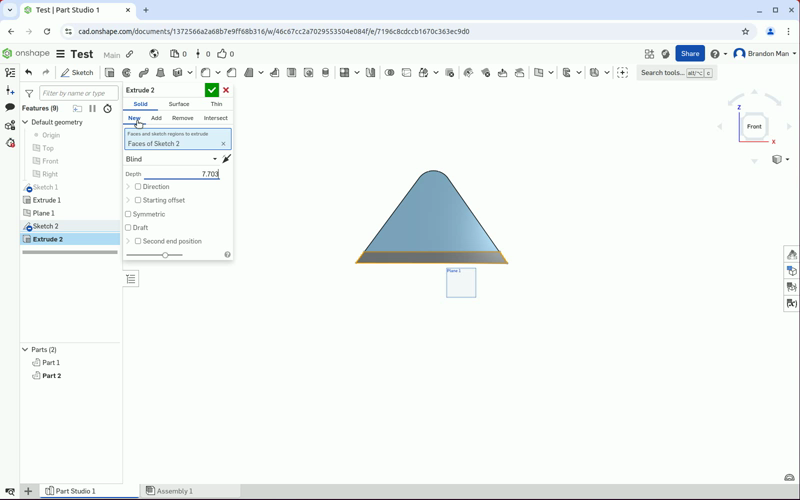
key(enter)
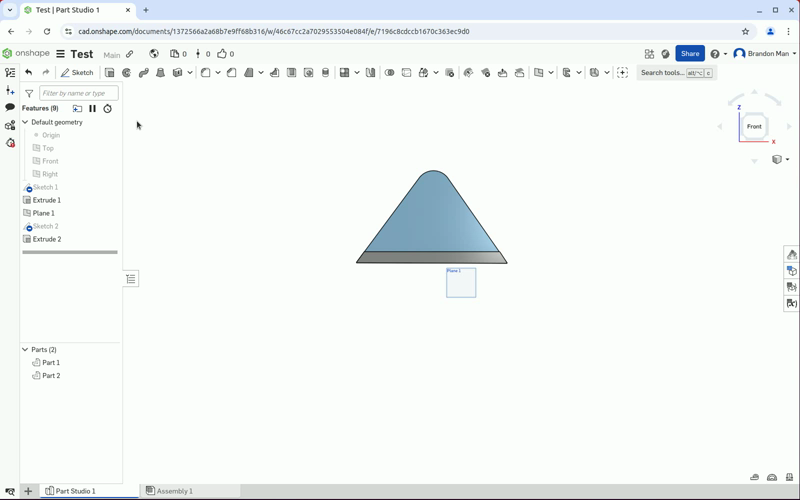
key(shift+h)
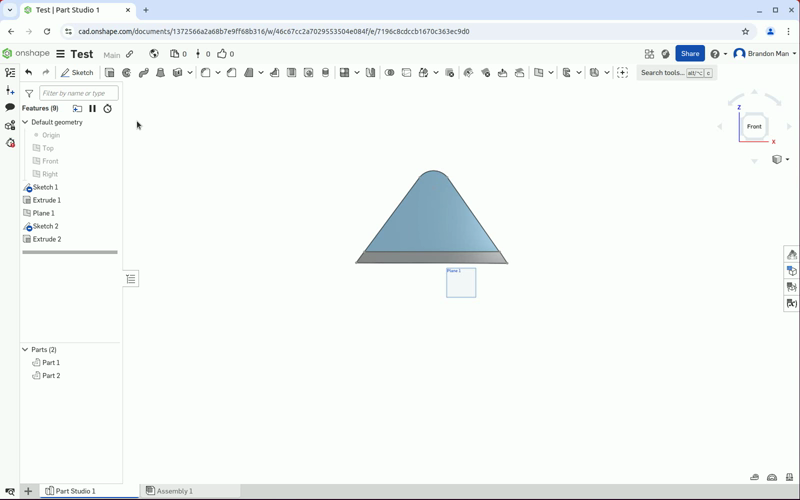
key(shift+h)
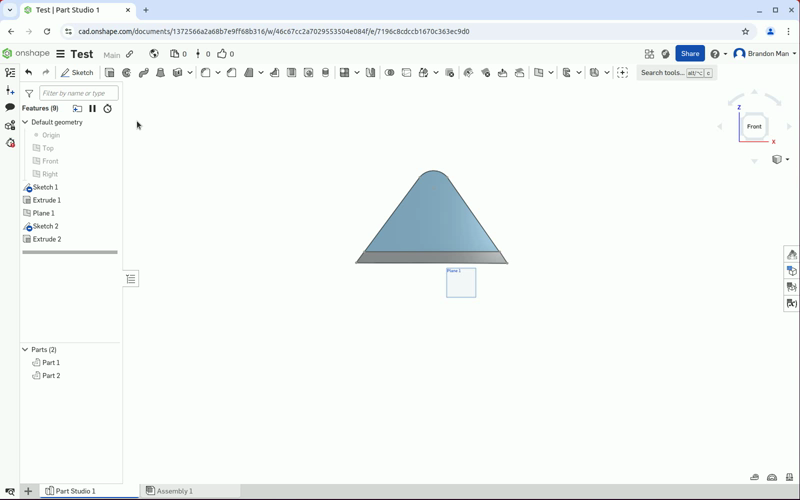
key(shift+7)
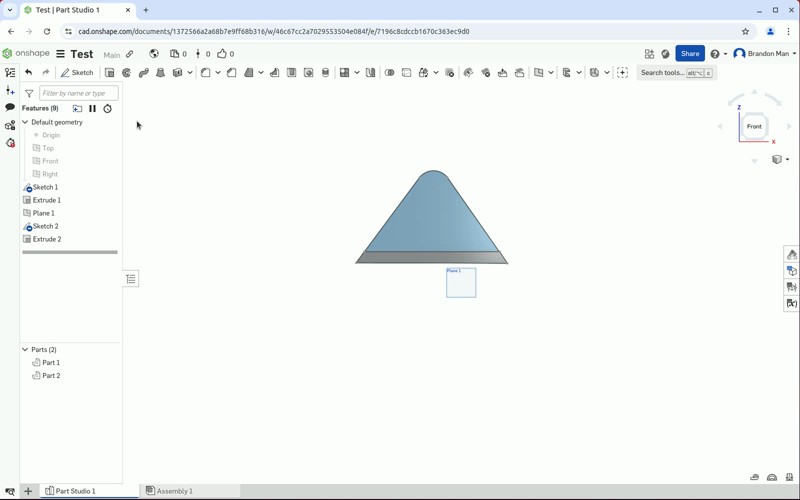
key(left, 2)
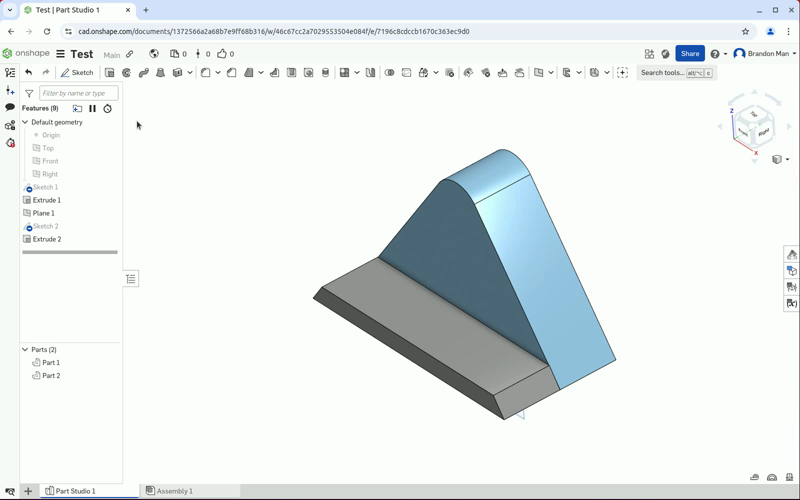
key(down, 2)
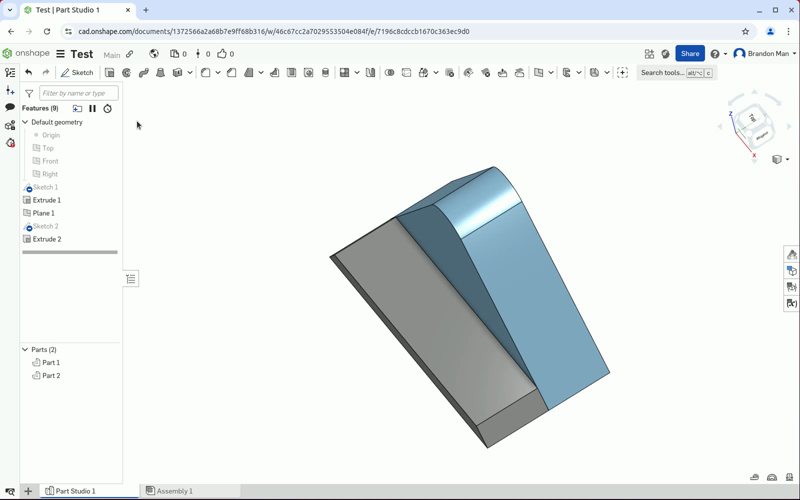
key(up, 2)
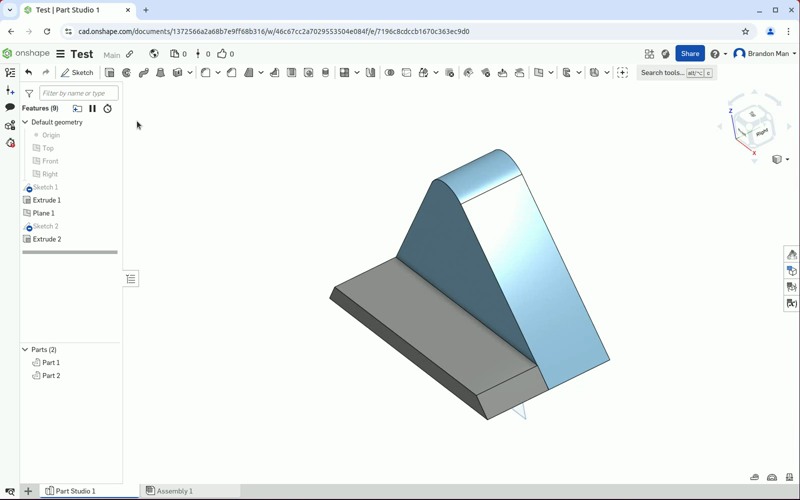
key(right, 2)
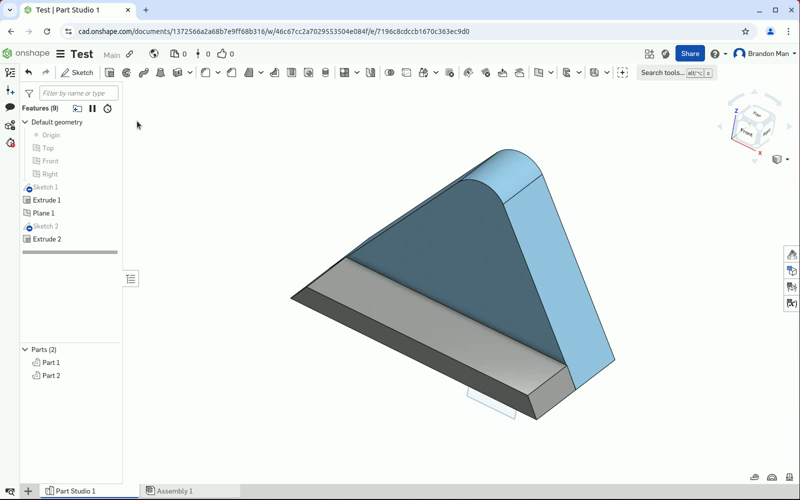
mouse_move(73, 189)
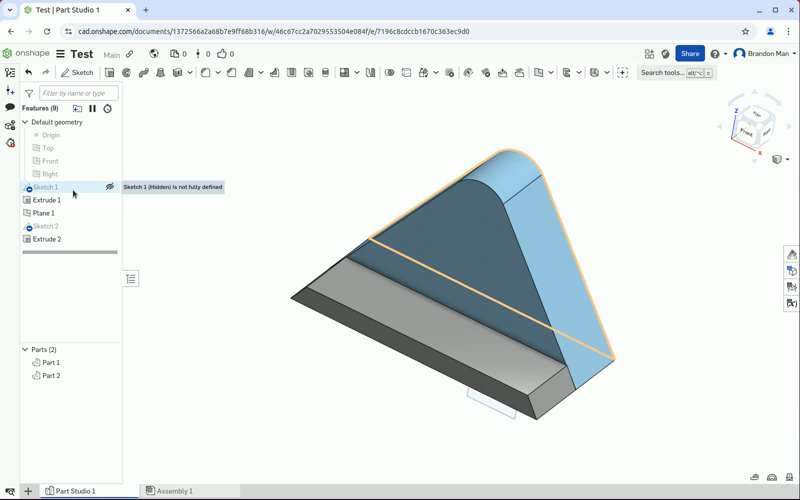
click(73, 189)